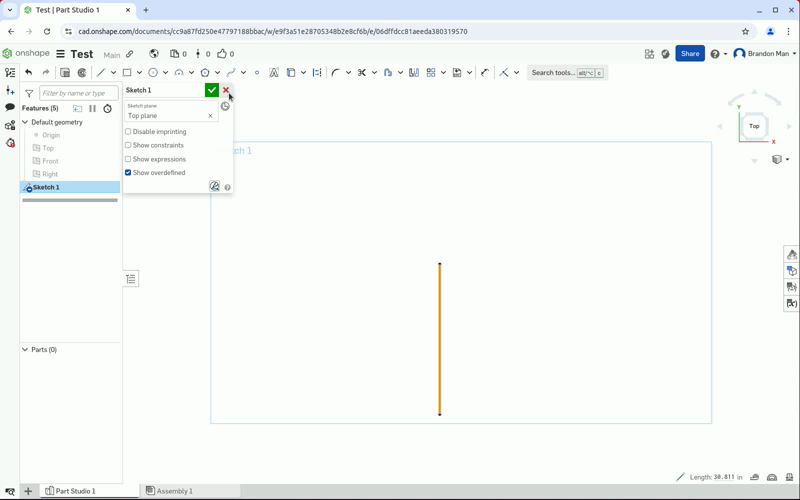
key(shift+h)
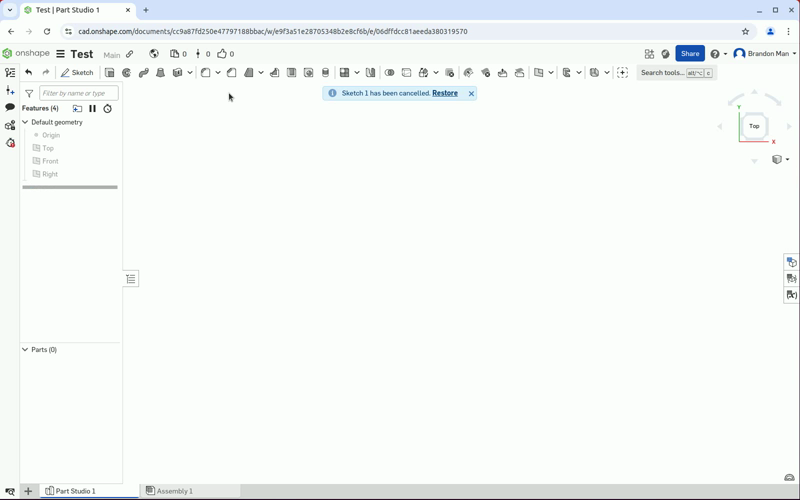
mouse_move(73, 352)
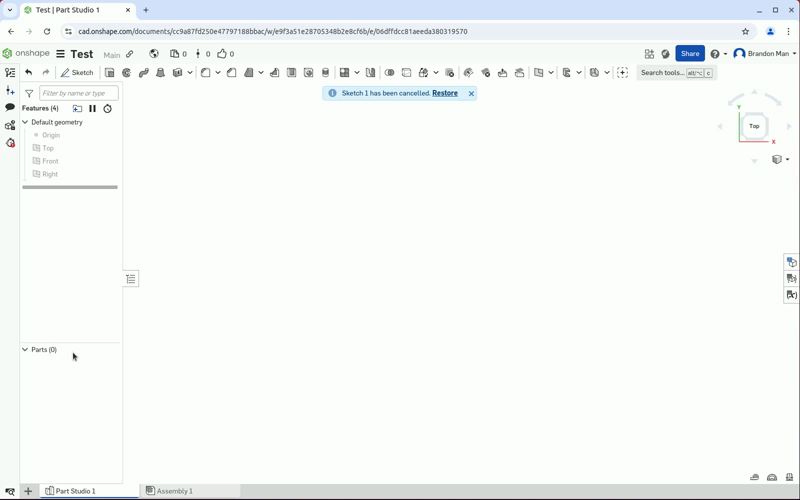
key(y)
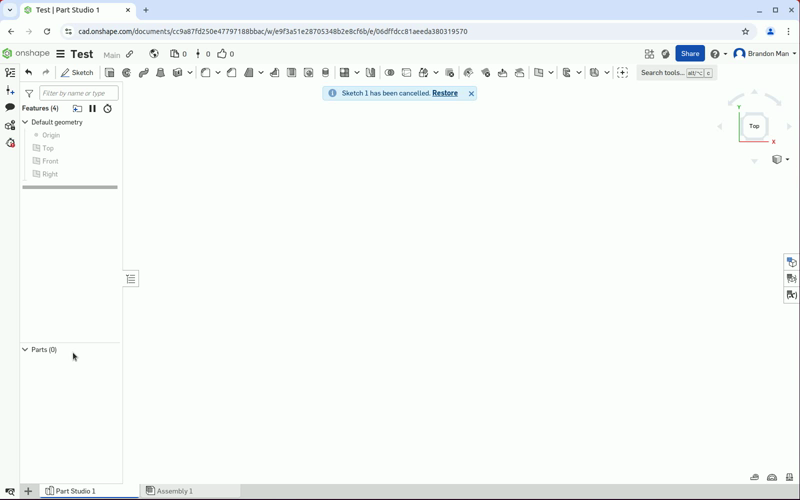
key(shift+p)
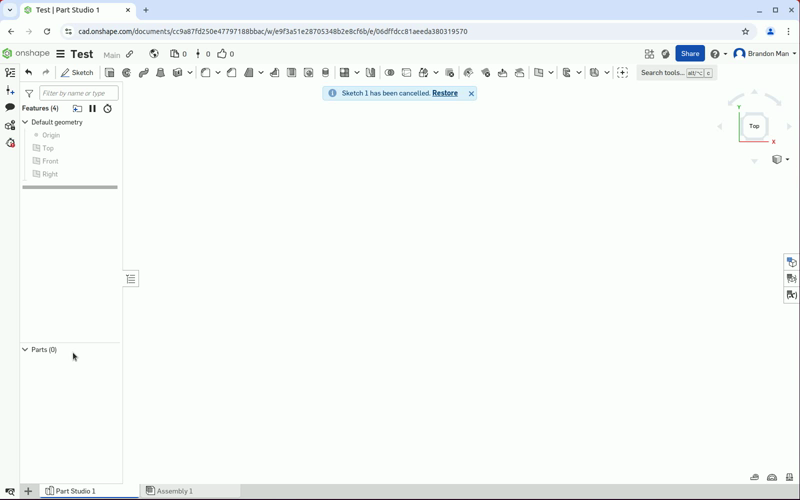
key(space)
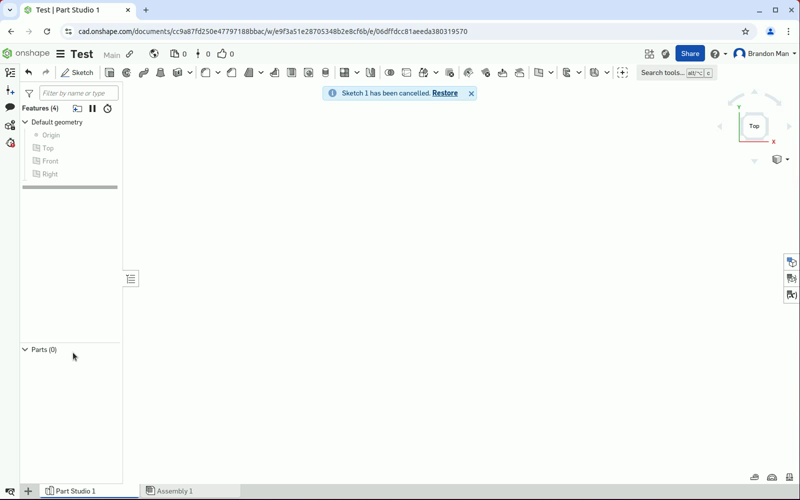
key_down(shift)
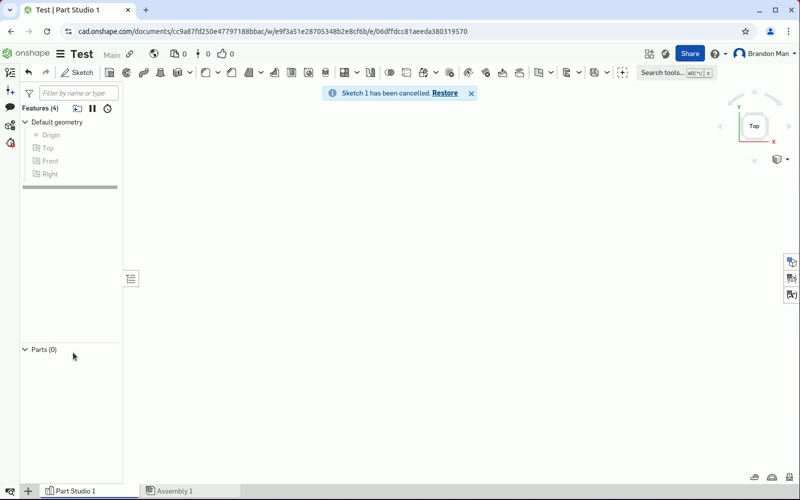
key(up)
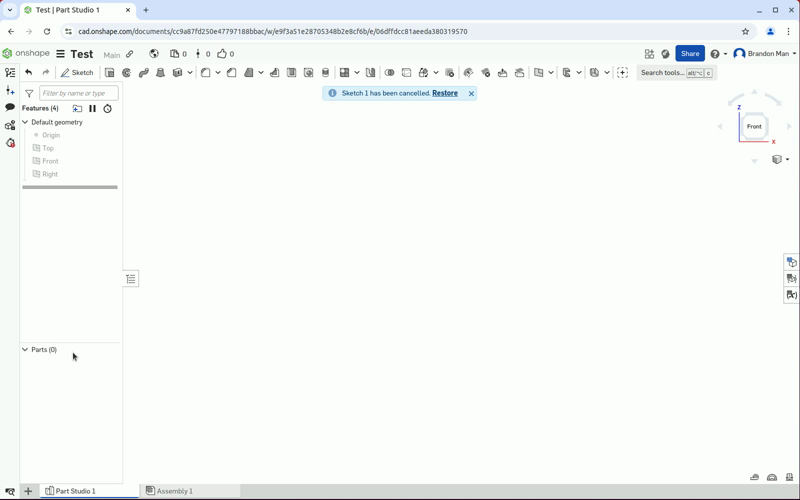
key_up(shift)
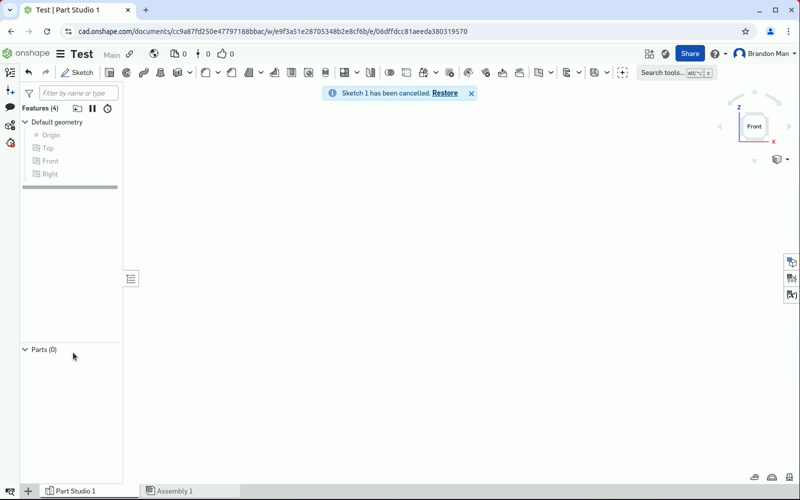
mouse_move(73, 352)
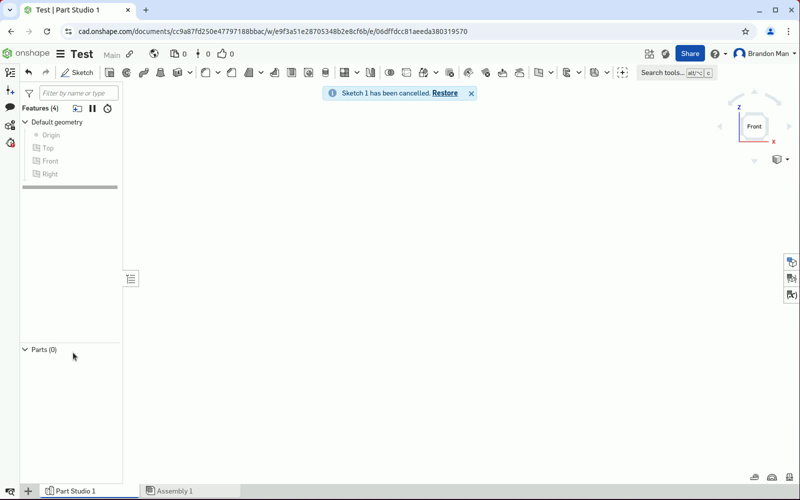
key(shift+y)
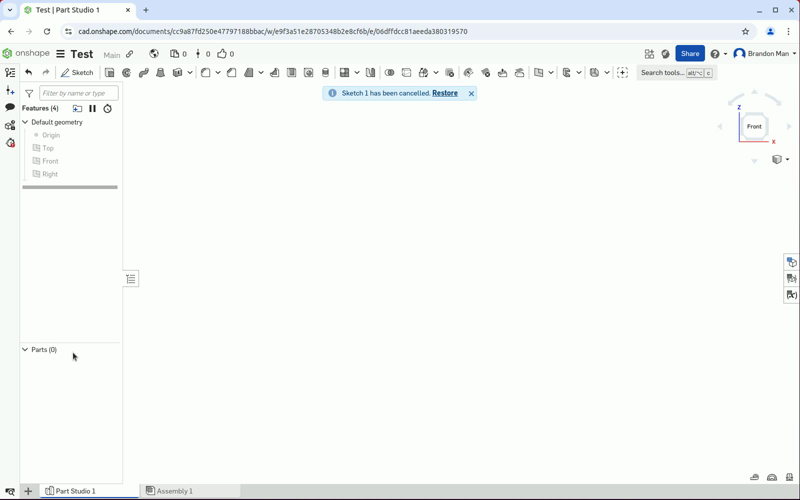
key(shift+s)
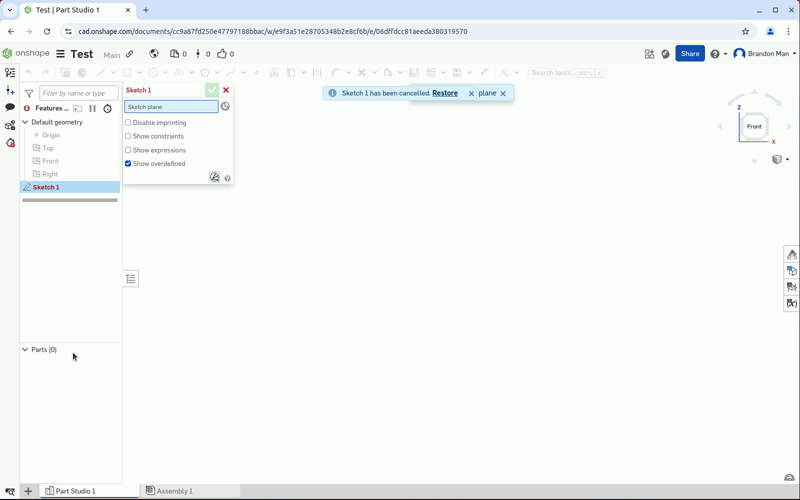
mouse_move(73, 163)
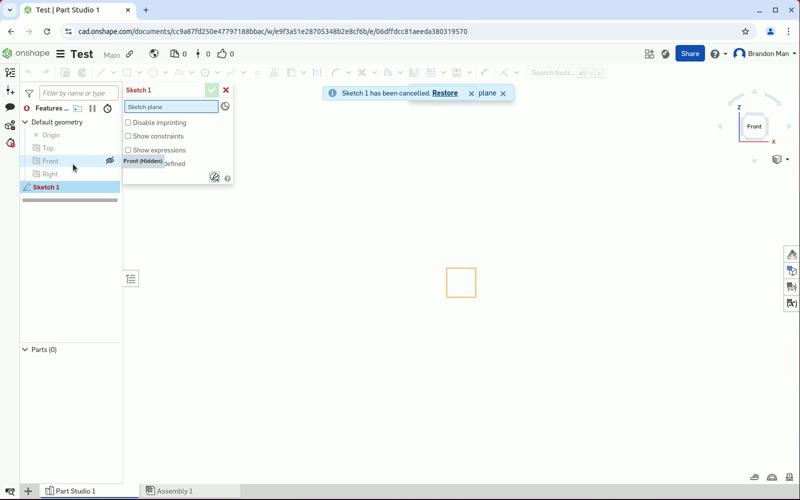
click(73, 163)
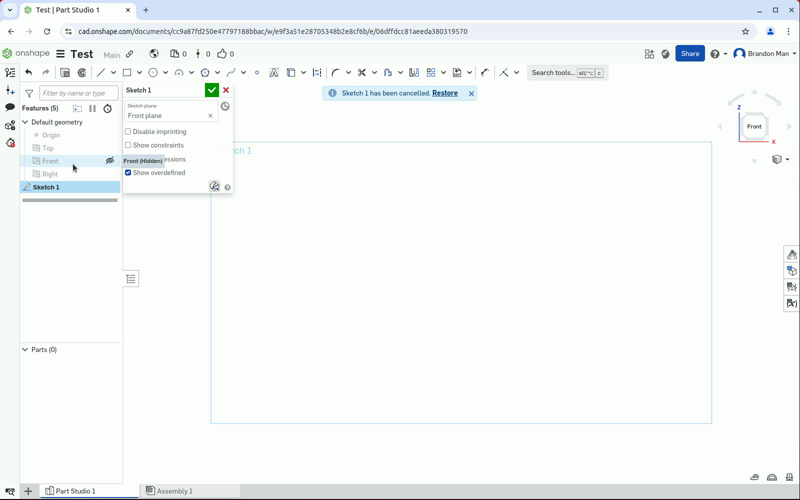
mouse_move(73, 352)
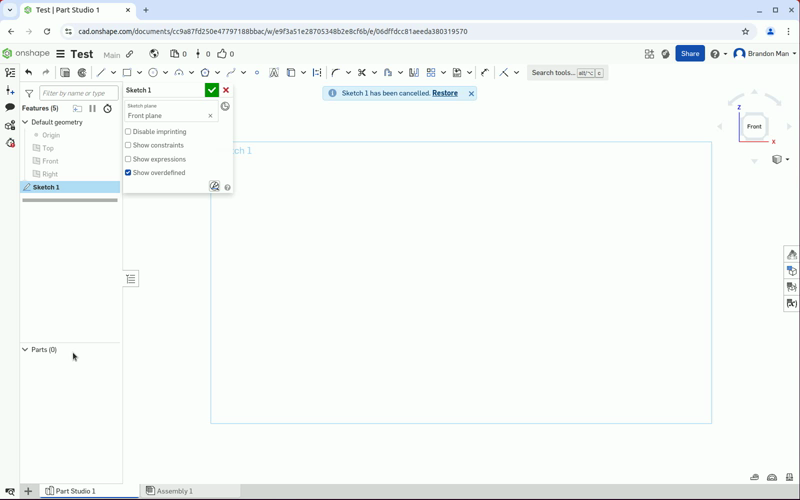
key(y)
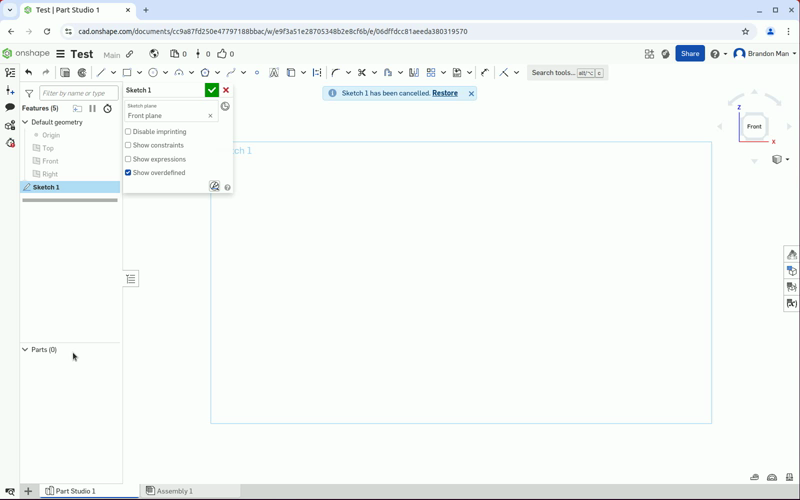
key(c)
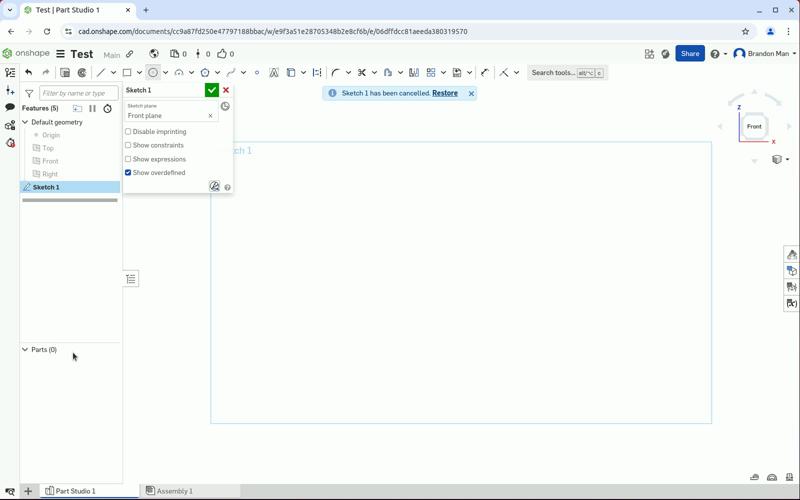
key_down(shift)
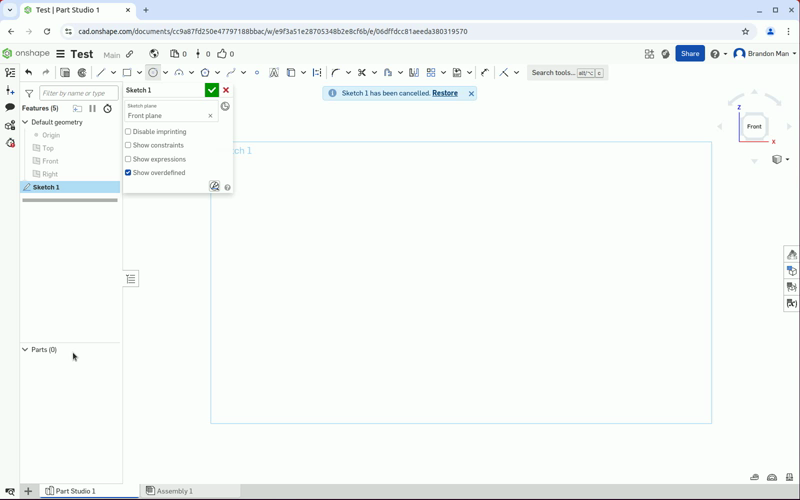
mouse_move(461, 295)
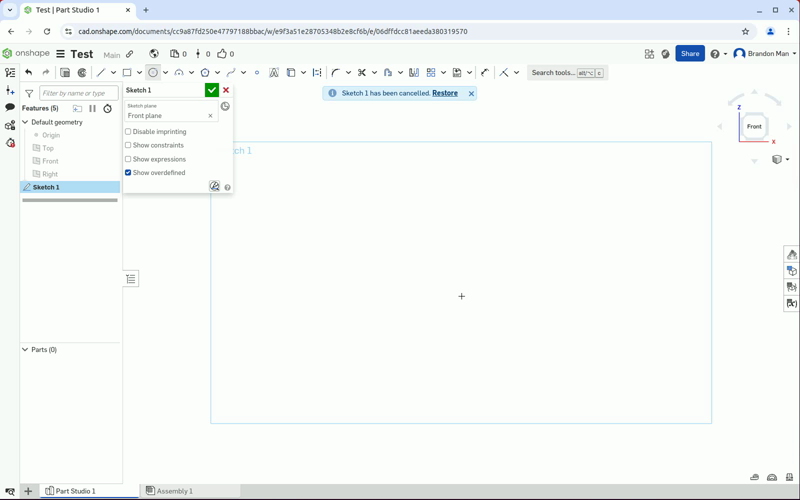
click(461, 295)
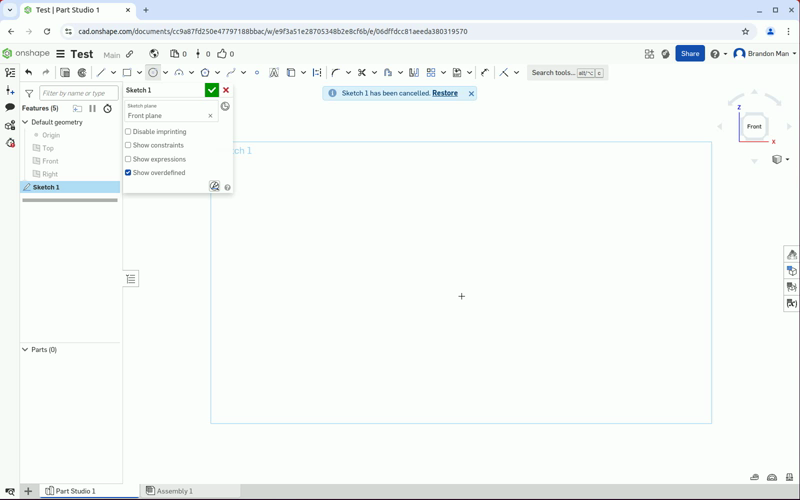
key_up(shift)
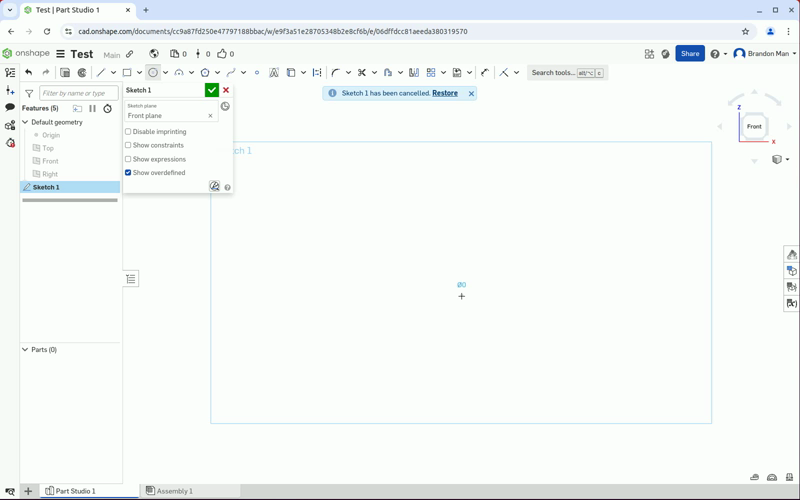
mouse_move(494, 295)
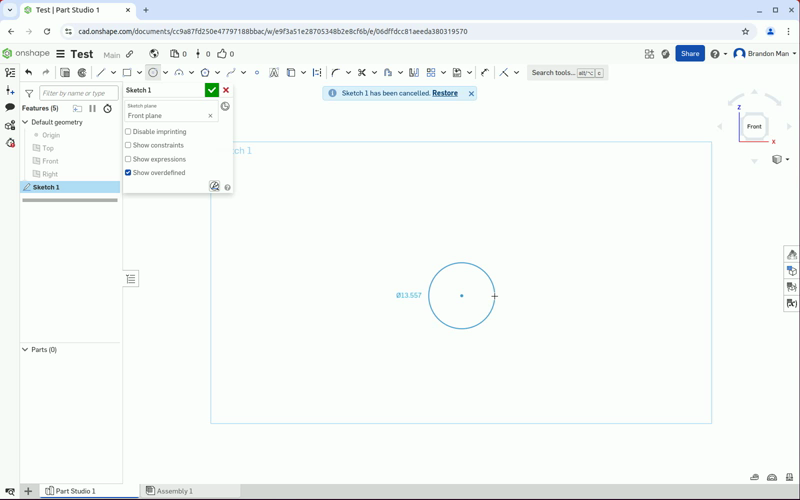
click(494, 295)
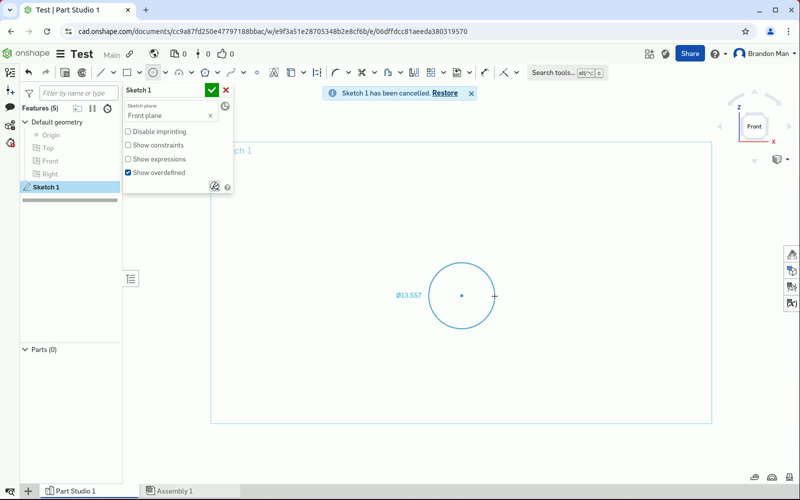
key(esc)
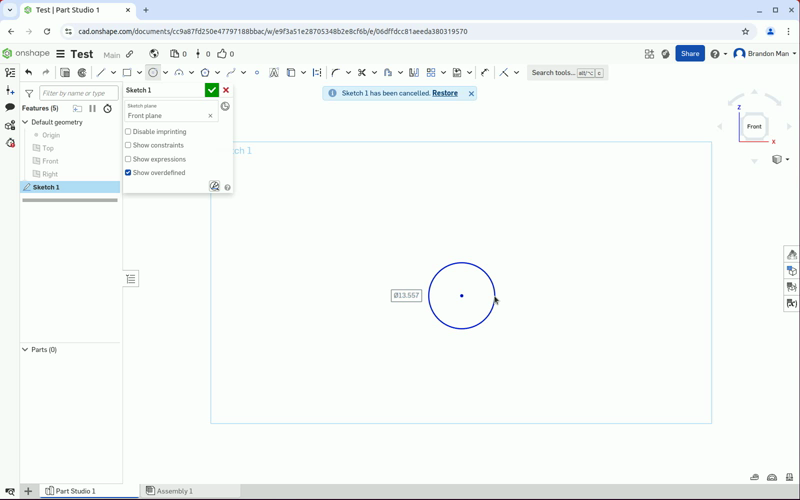
key(c)
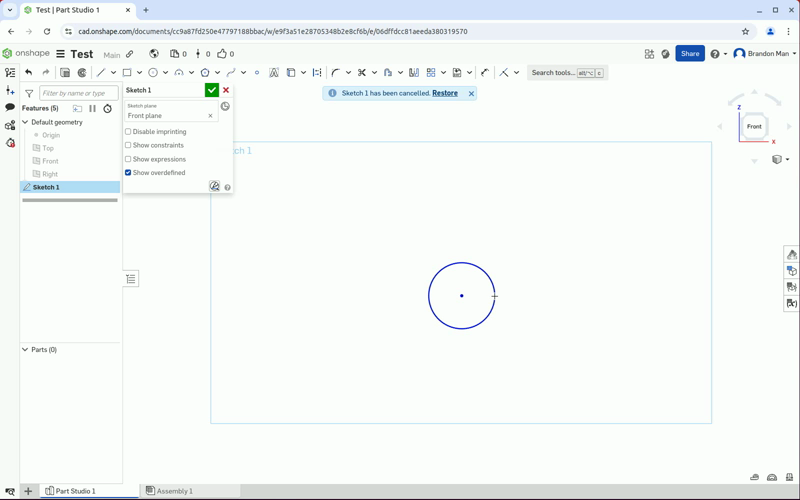
key_down(shift)
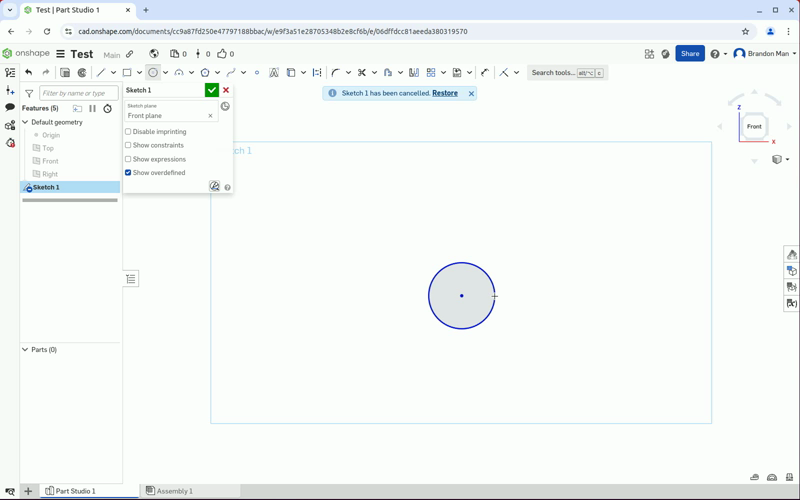
mouse_move(461, 295)
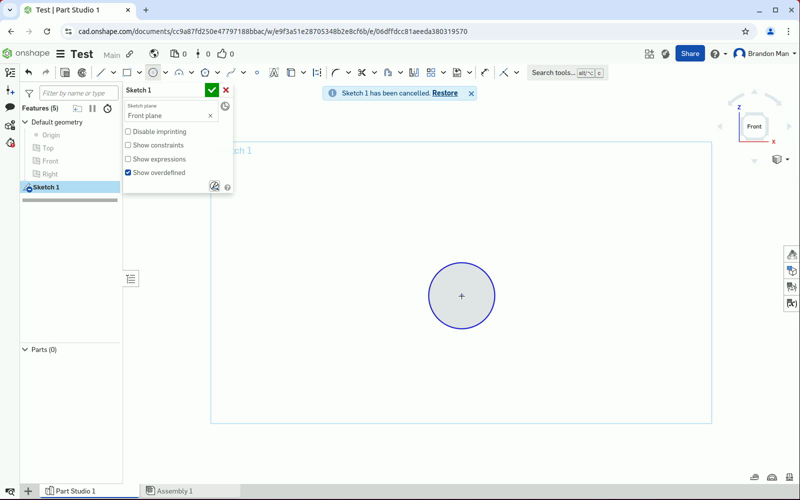
click(461, 295)
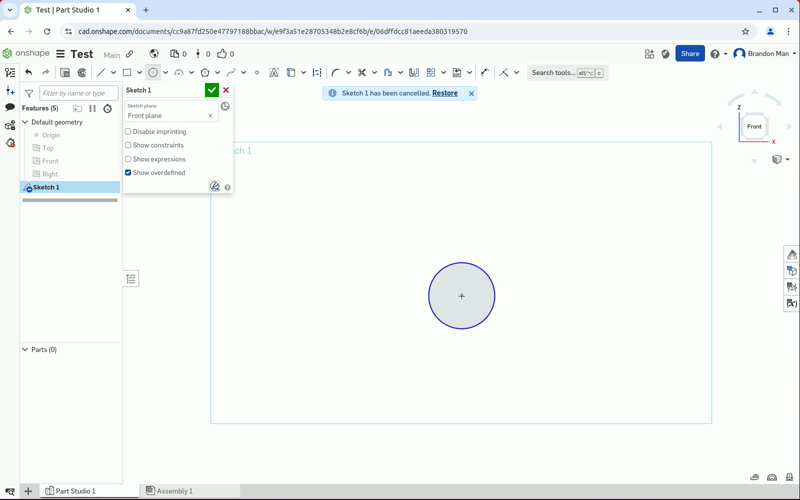
key_up(shift)
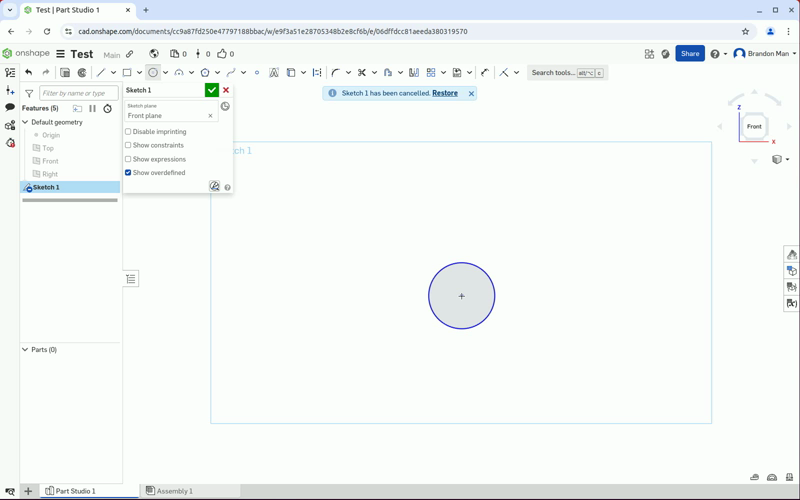
mouse_move(485, 295)
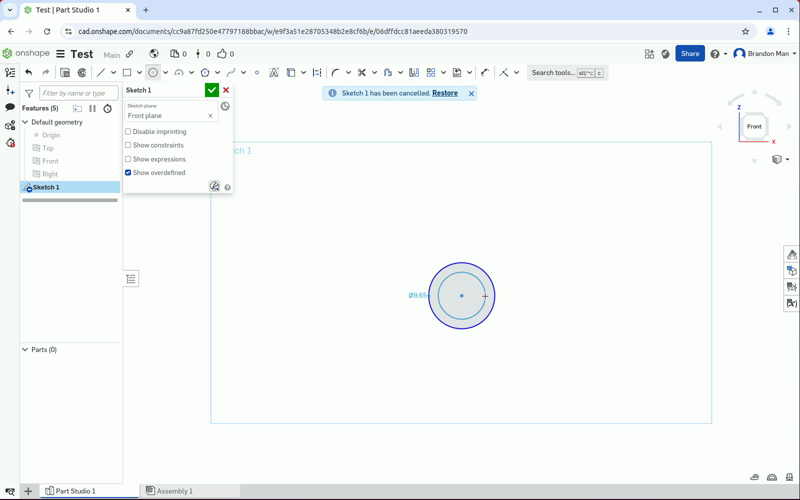
click(485, 295)
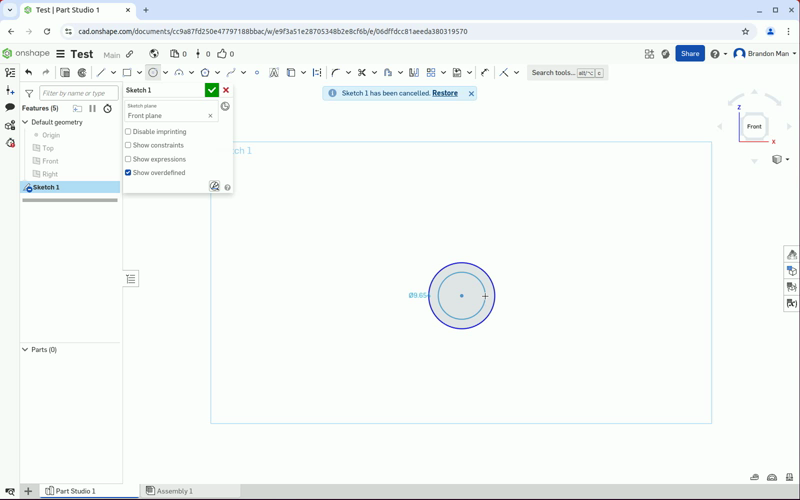
key(esc)
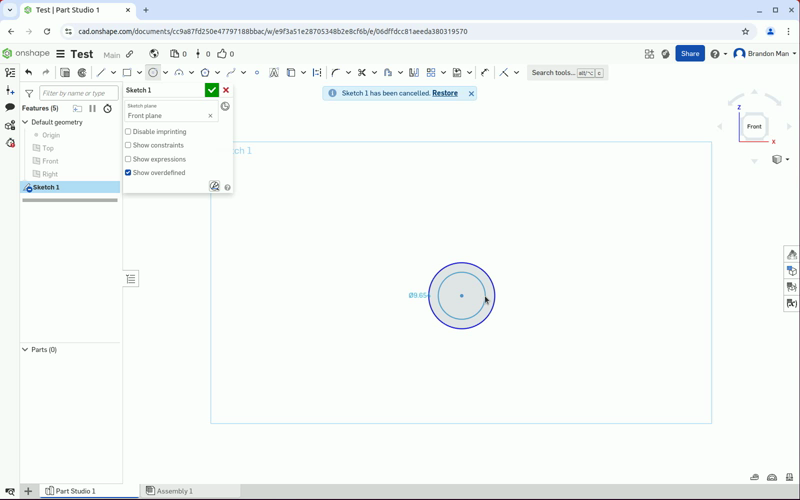
mouse_move(443, 315)
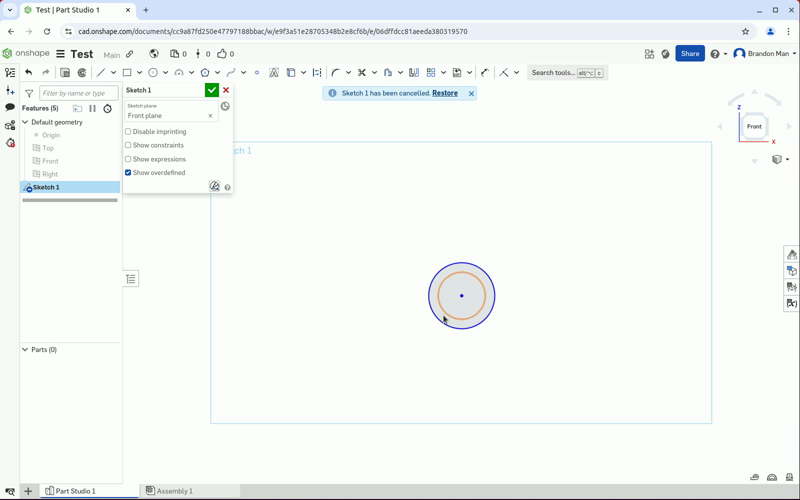
scroll(6)
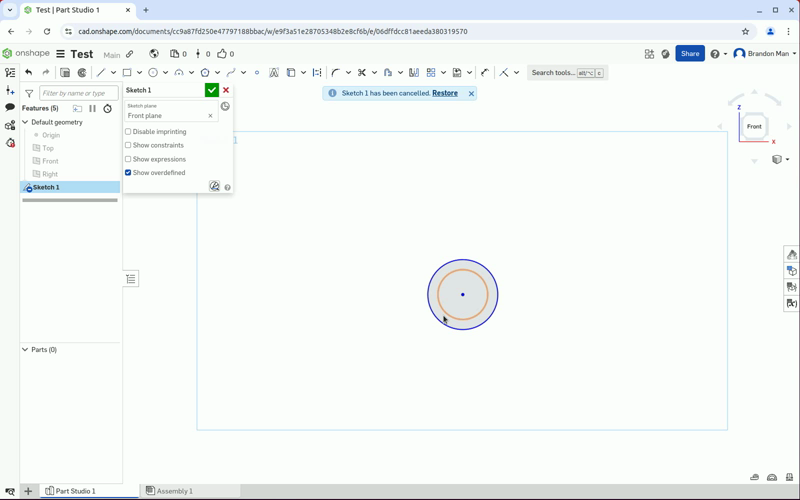
scroll(6)
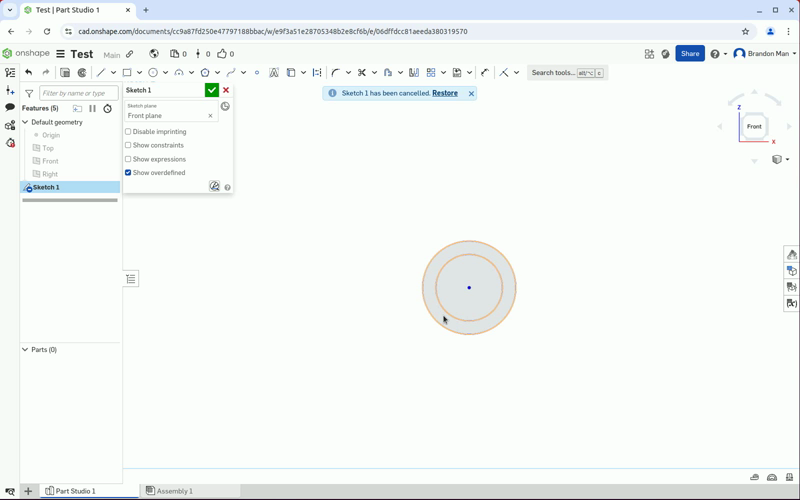
scroll(6)
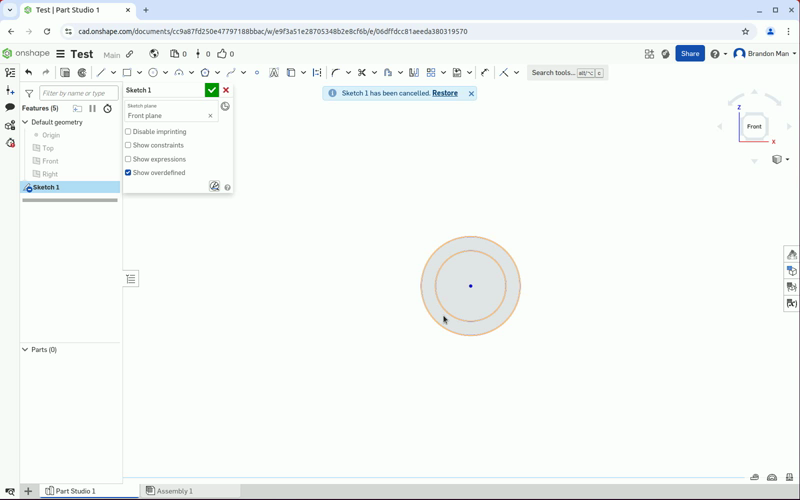
scroll(6)
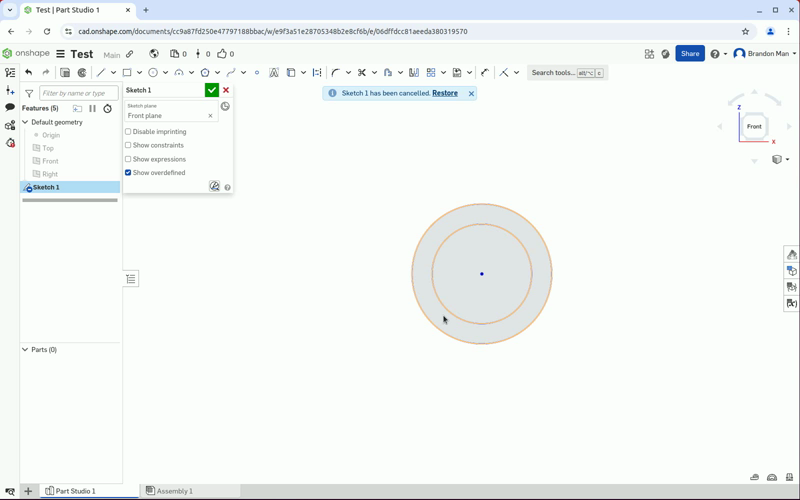
scroll(6)
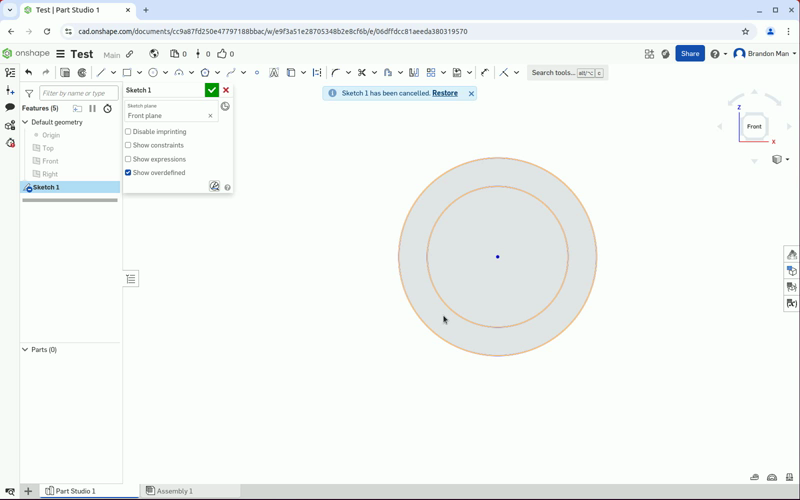
scroll(6)
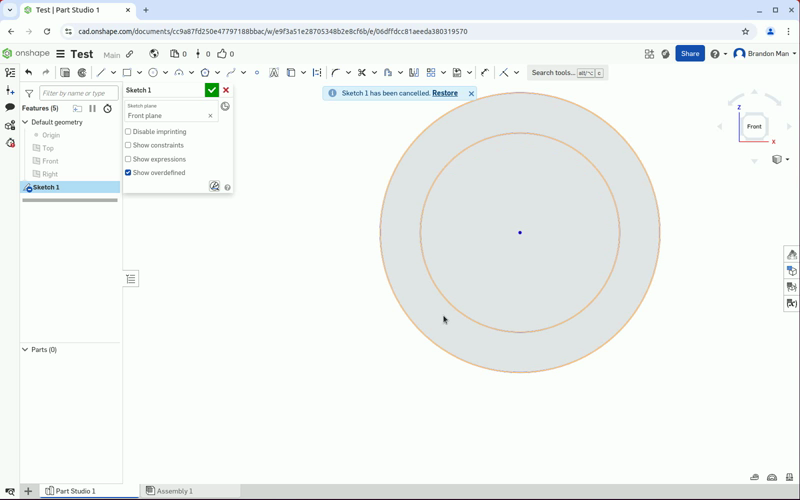
scroll(6)
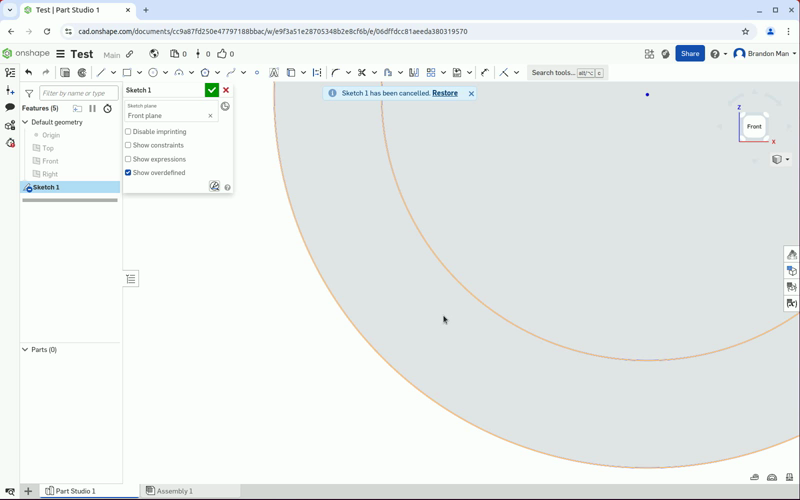
click(443, 315)
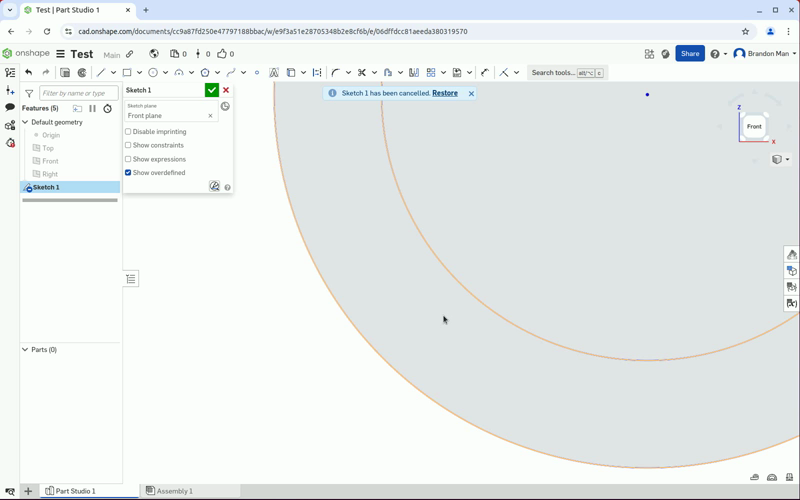
scroll(-6)
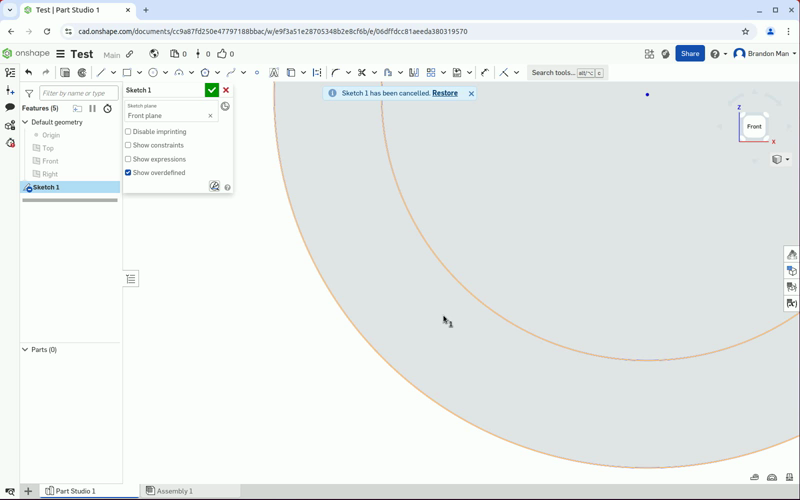
scroll(-6)
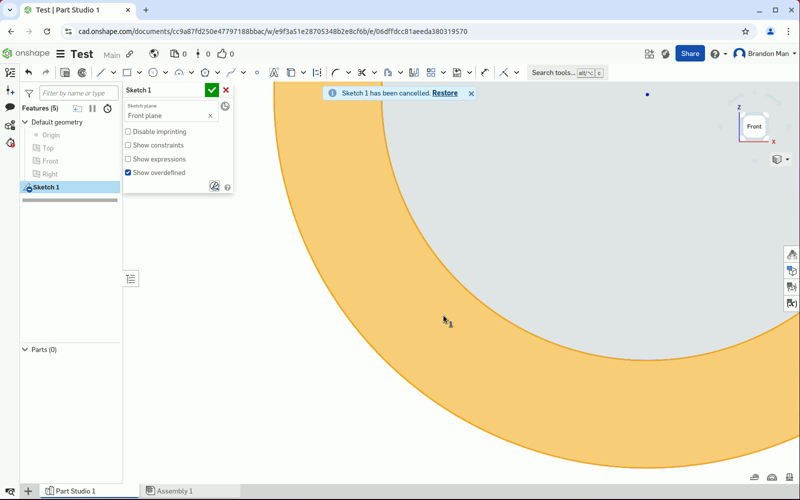
scroll(-6)
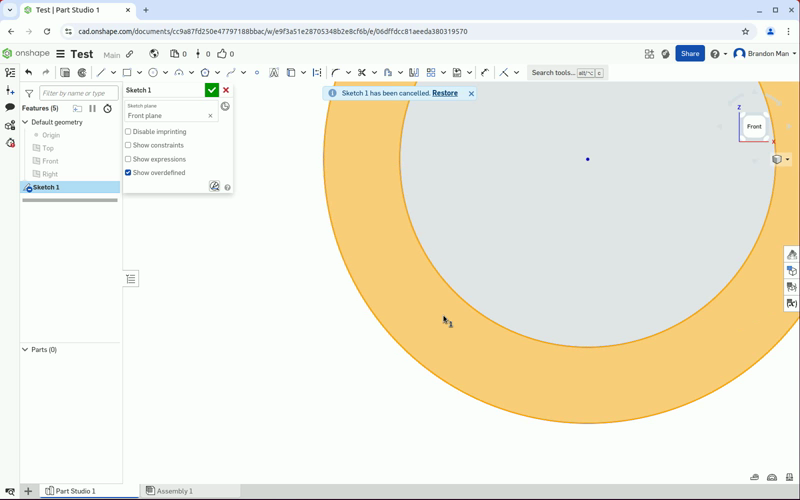
scroll(-6)
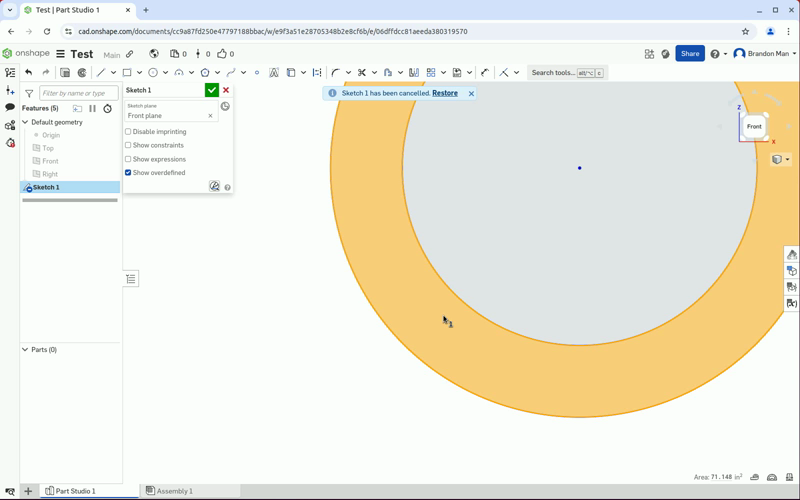
scroll(-6)
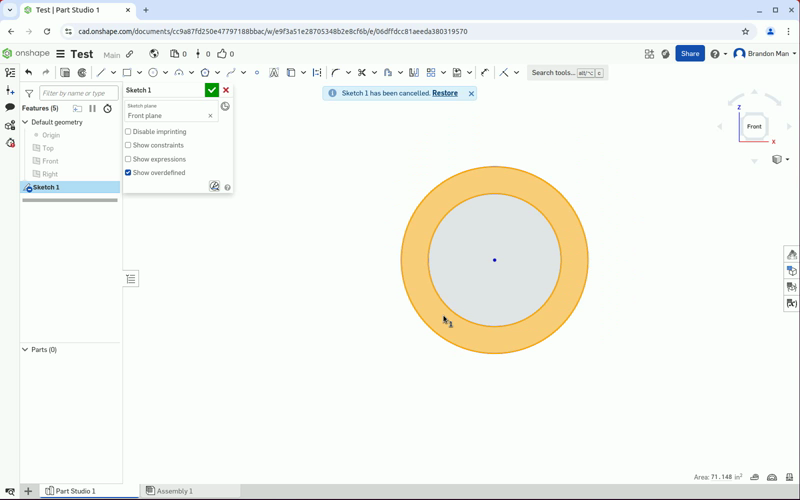
scroll(-6)
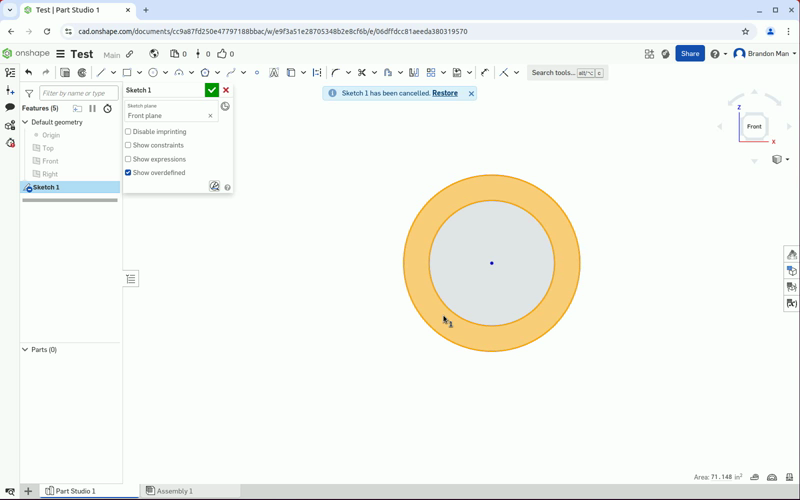
scroll(-6)
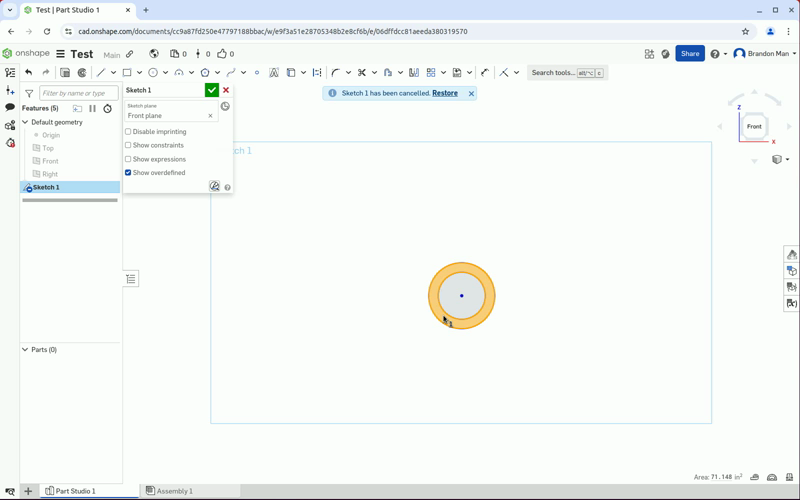
mouse_move(73, 352)
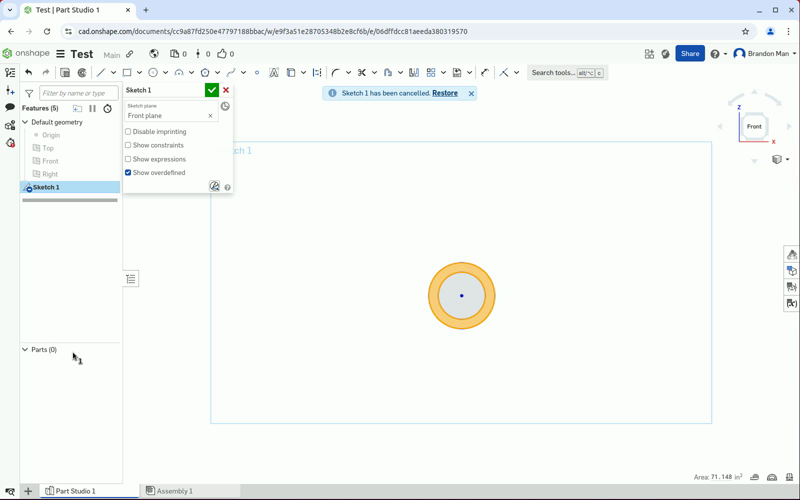
key(shift+y)
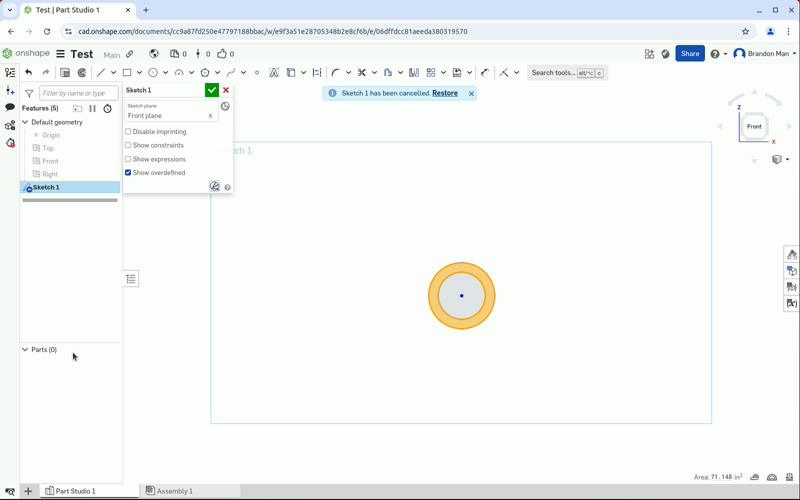
key(shift+e)
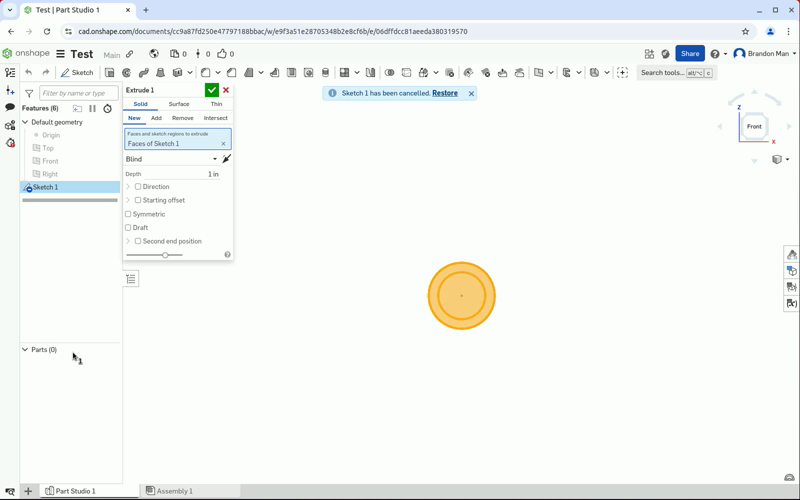
mouse_move(143, 106)
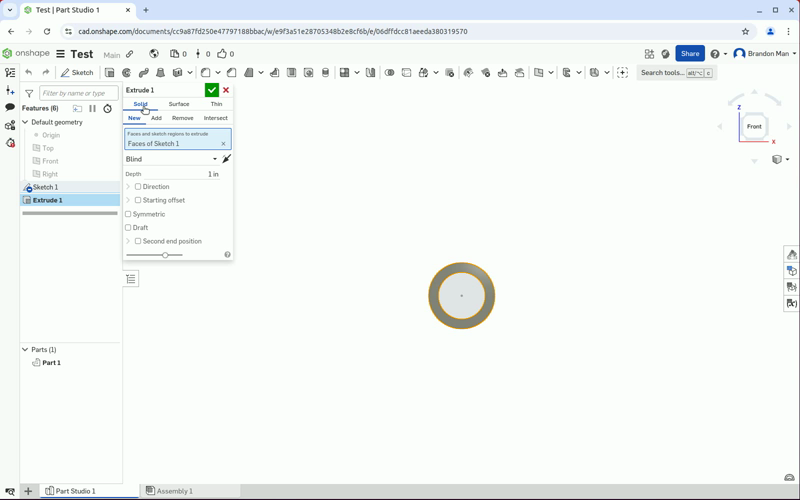
click(143, 106)
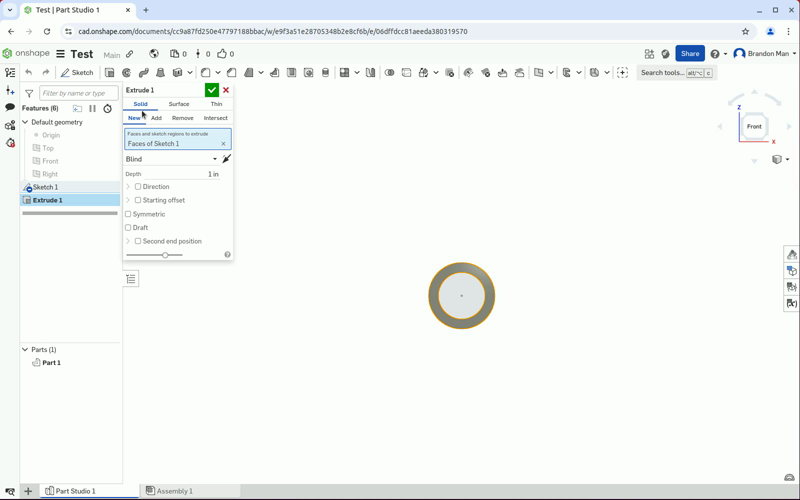
mouse_move(137, 120)
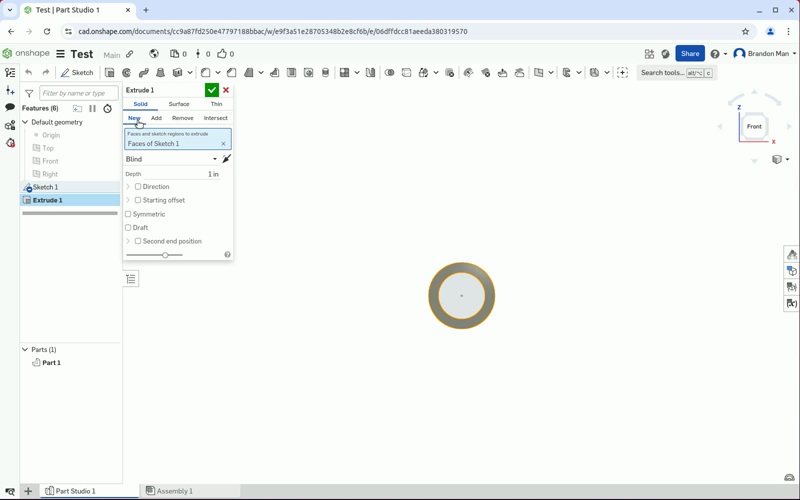
click(137, 120)
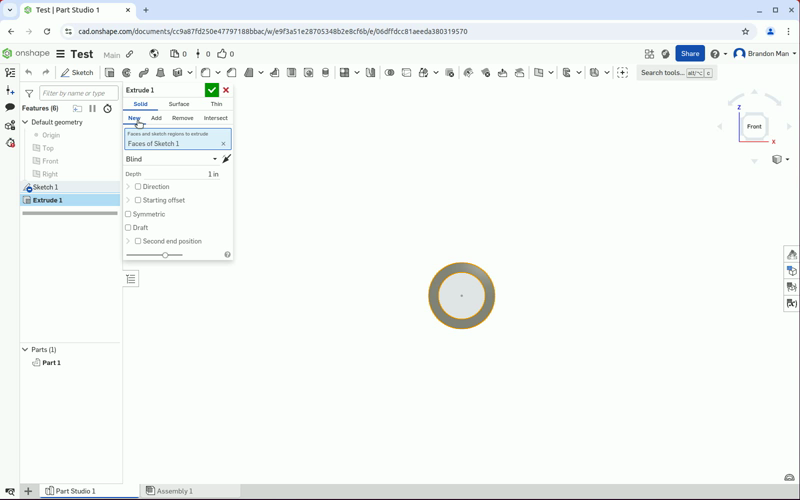
key(tab, 4)
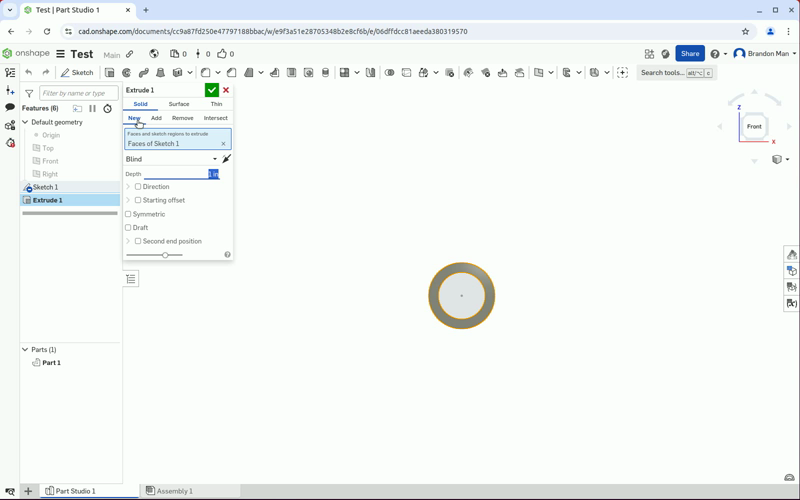
text(23.108)
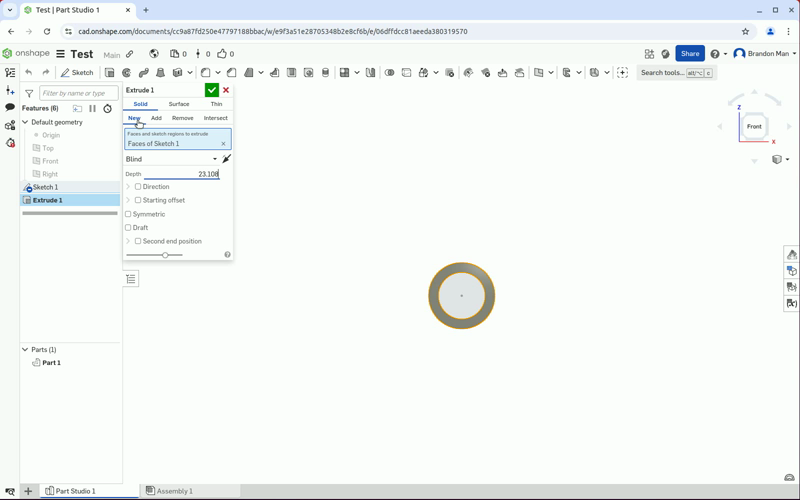
key(enter)
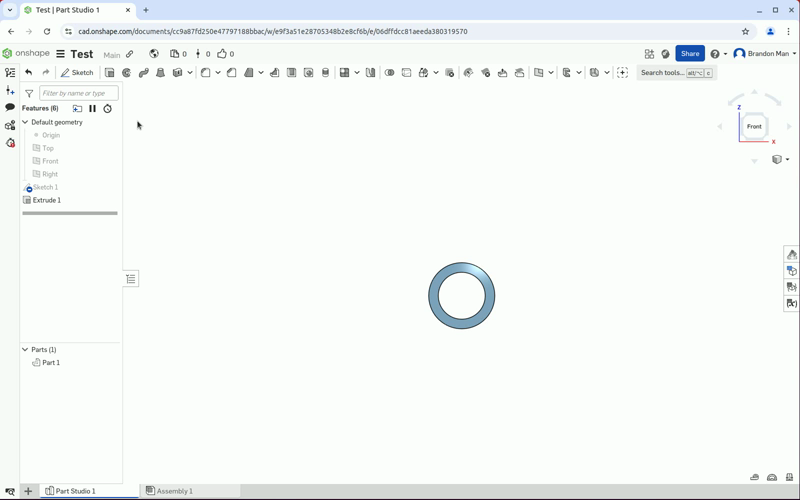
key(shift+h)
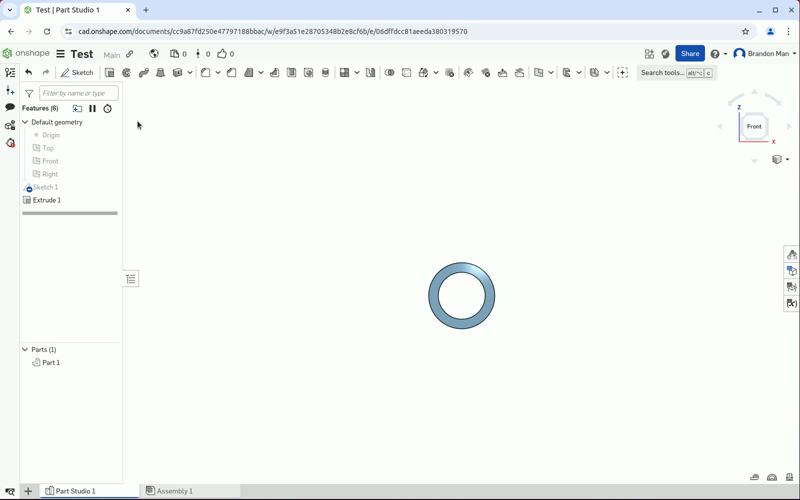
key(shift+h)
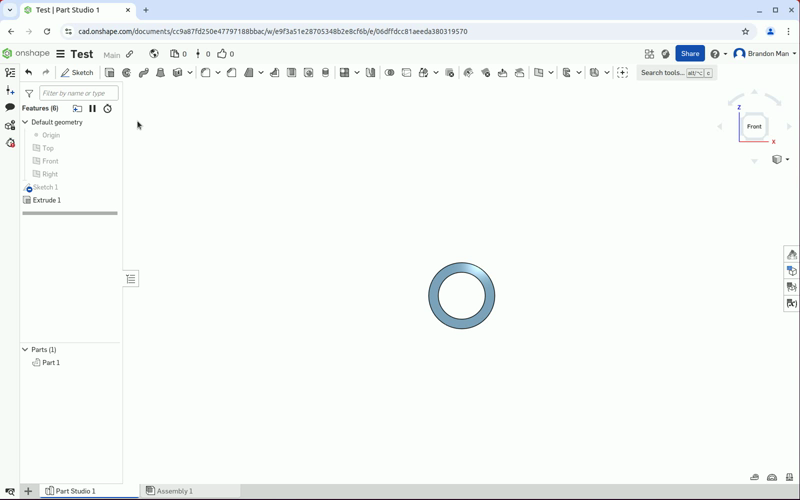
mouse_move(73, 189)
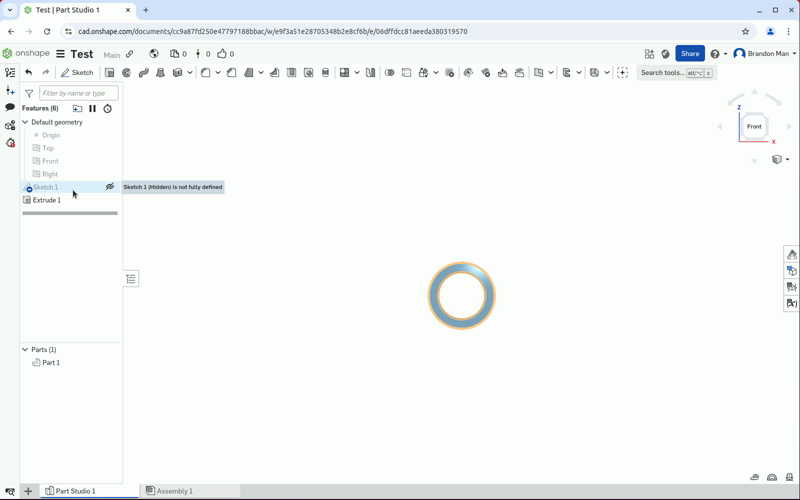
click(73, 189)
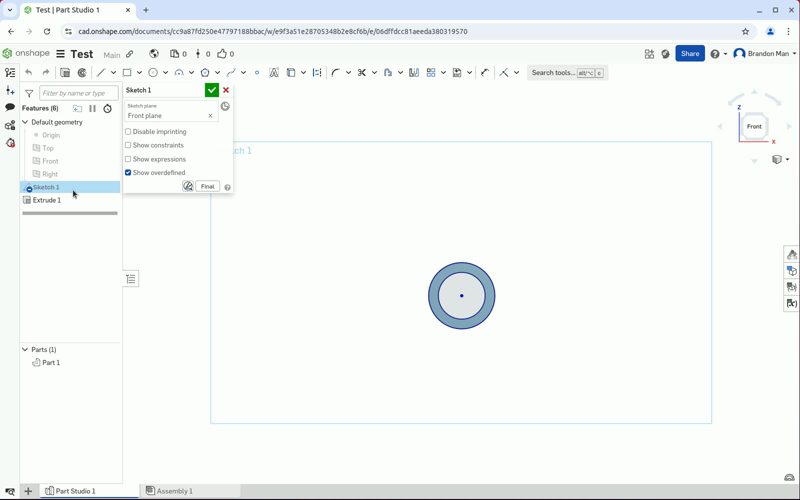
mouse_move(229, 92)
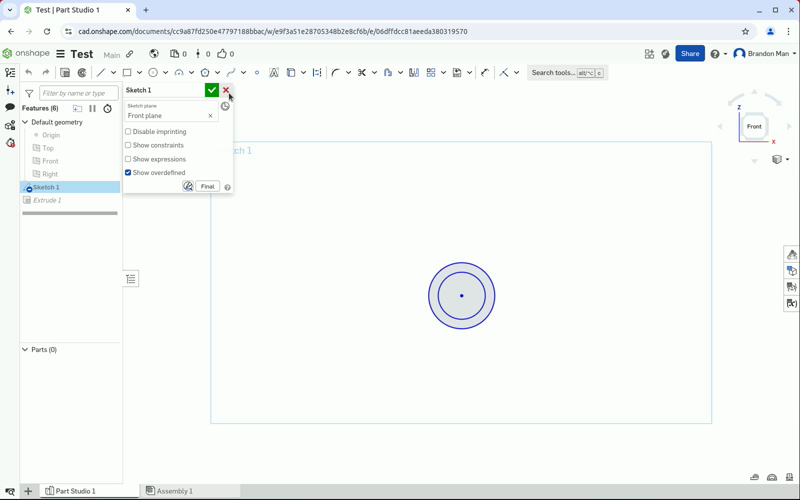
click(229, 92)
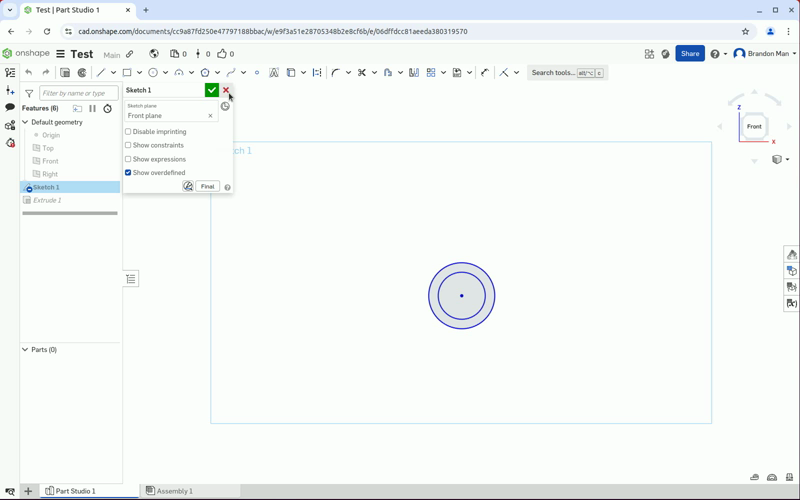
key(shift+s)
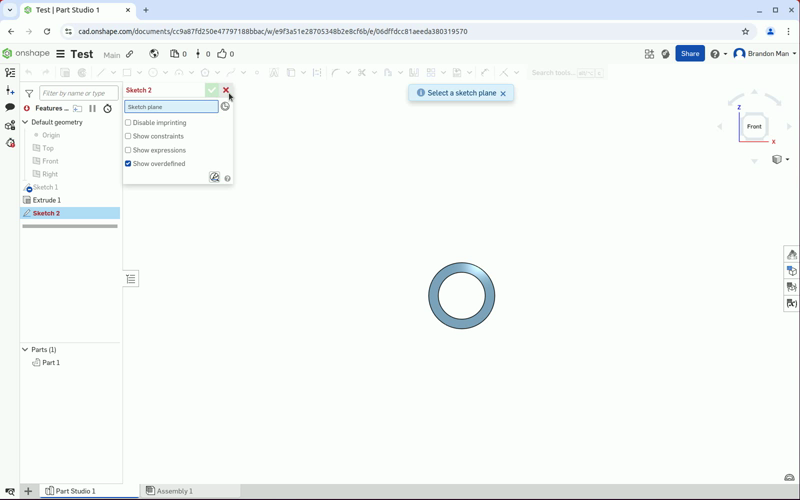
mouse_move(73, 163)
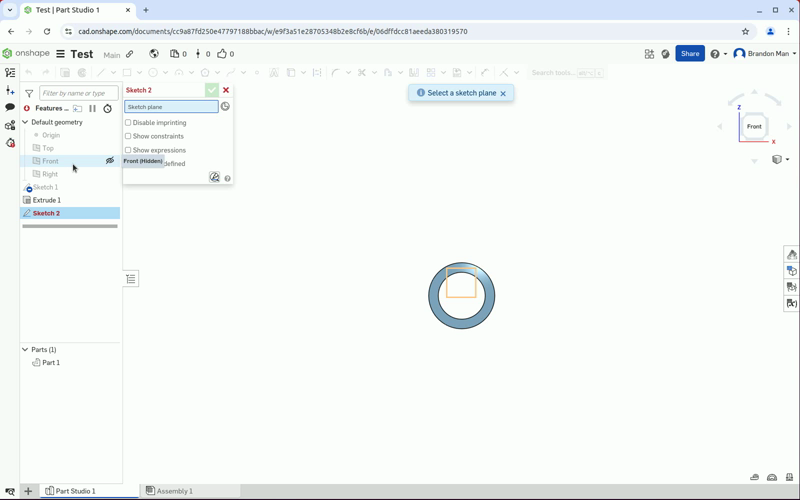
click(73, 163)
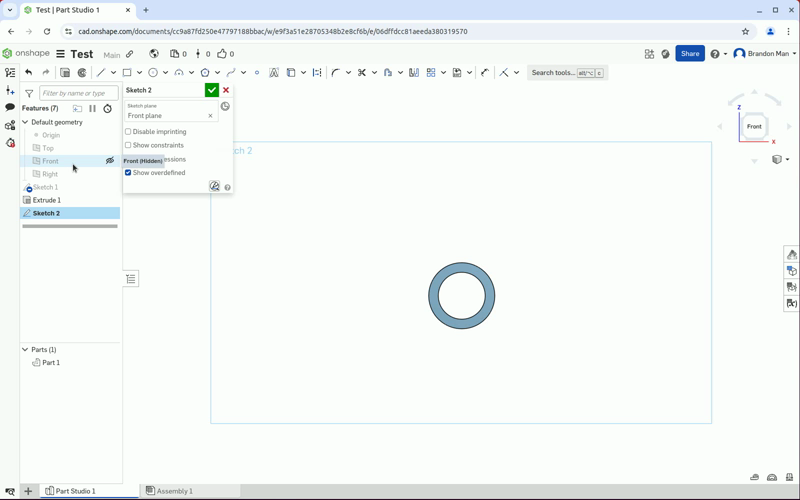
mouse_move(73, 352)
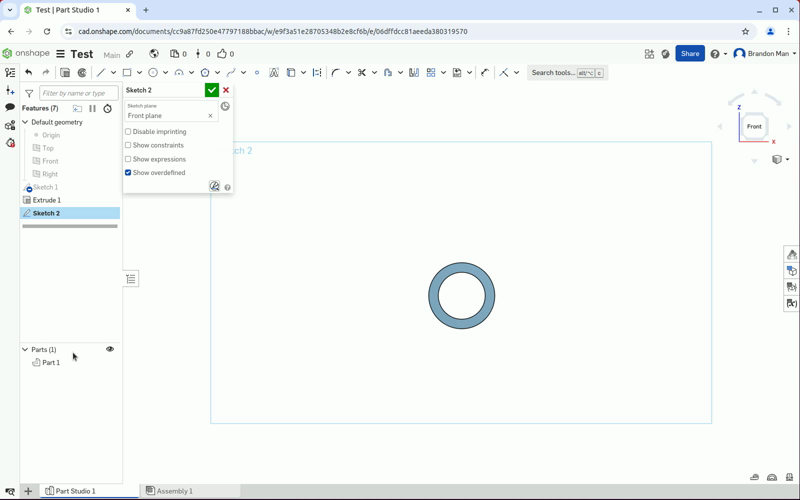
key(y)
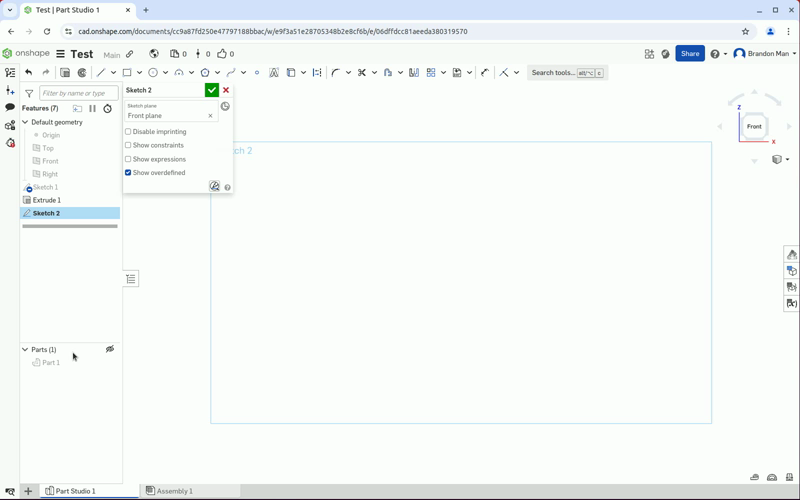
key(l)
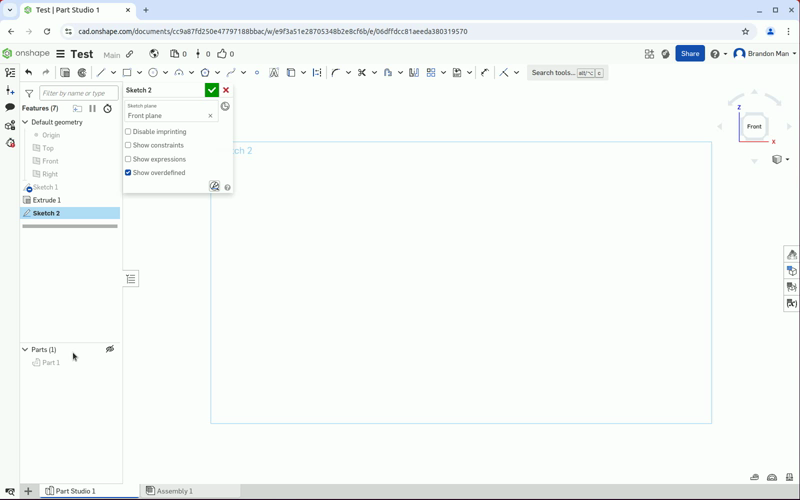
key_down(shift)
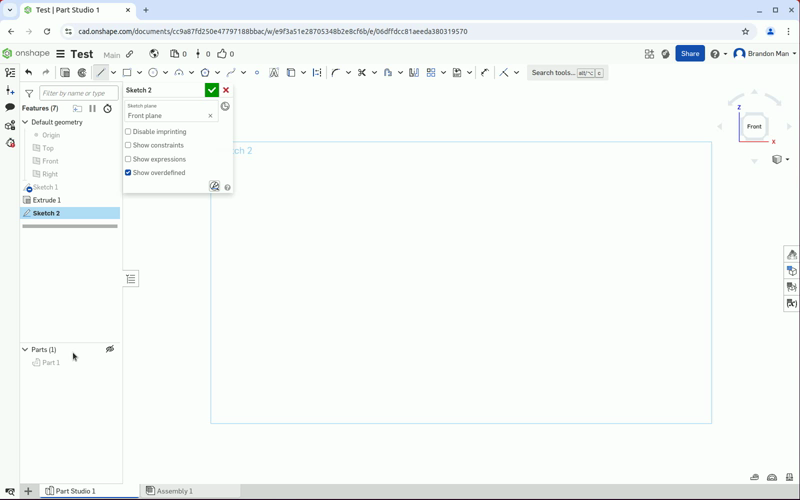
mouse_move(374, 382)
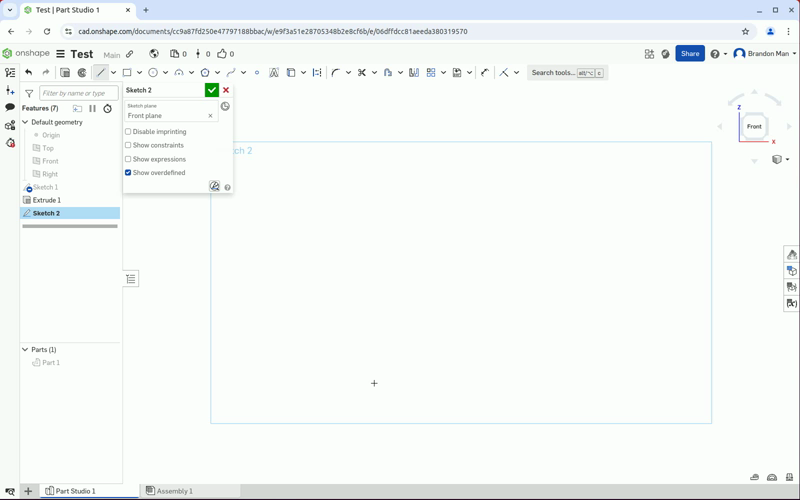
click(374, 382)
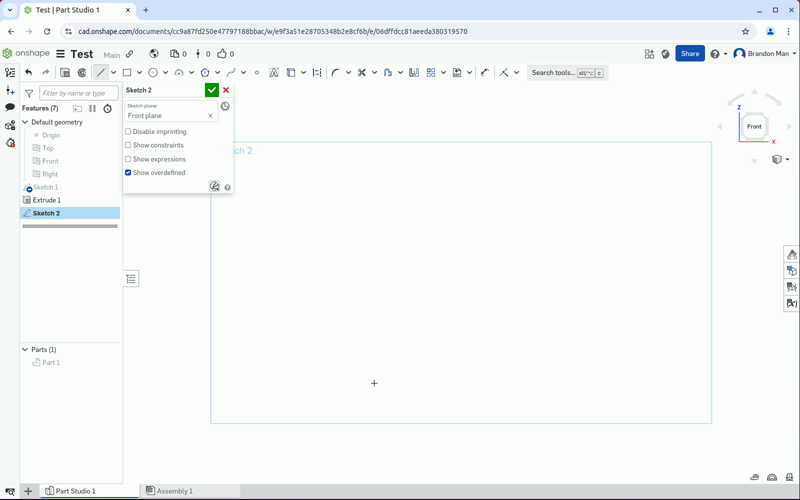
key_up(shift)
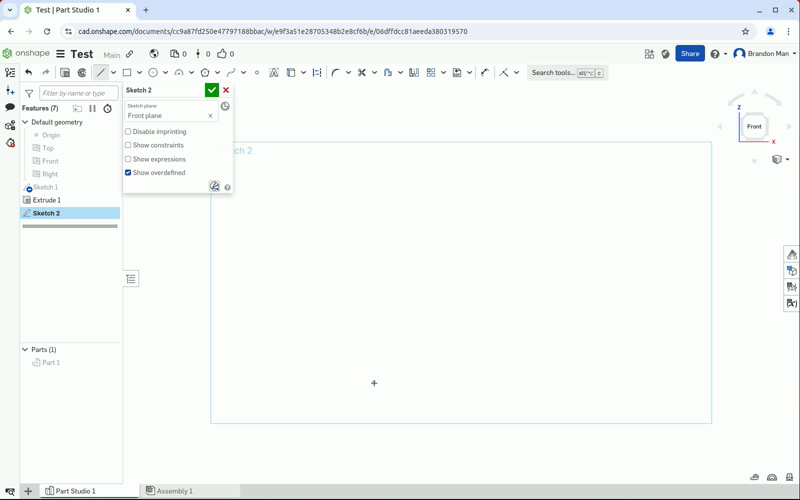
key_down(shift)
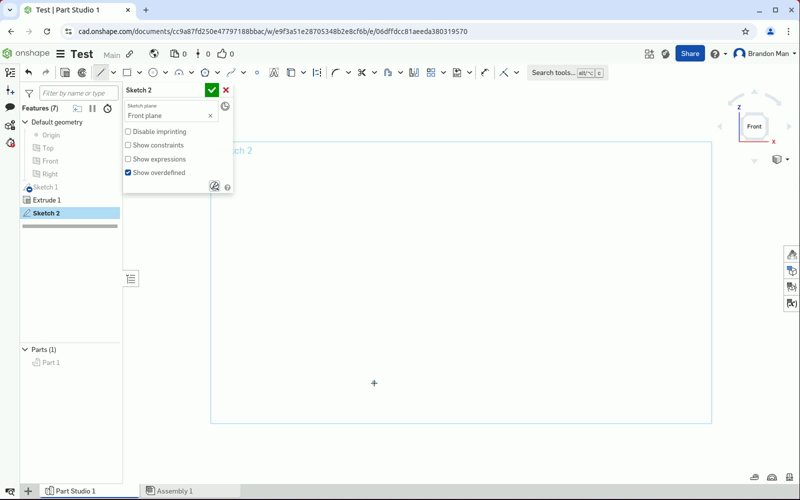
mouse_move(555, 382)
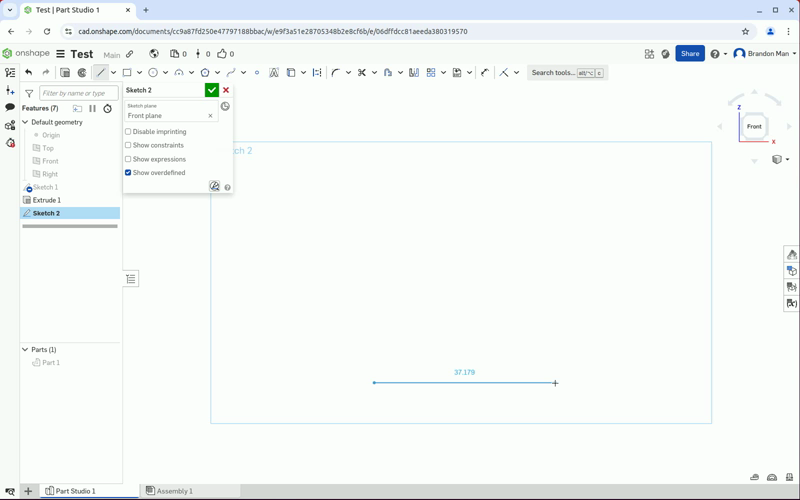
click(555, 382)
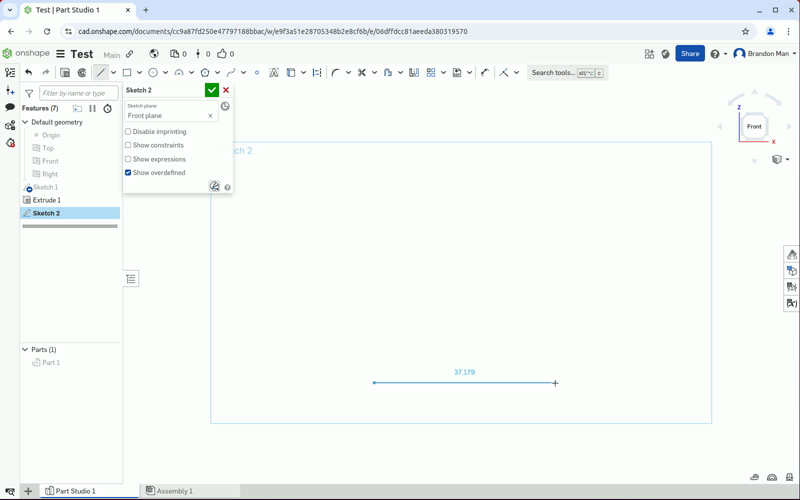
key_up(shift)
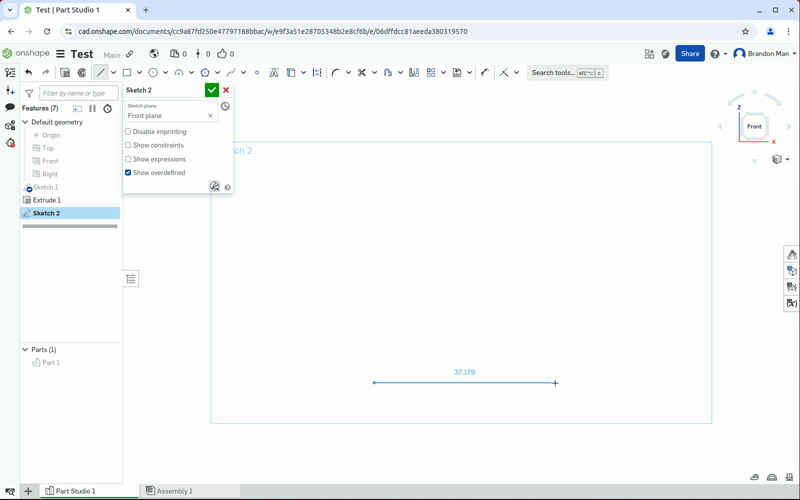
key_down(shift)
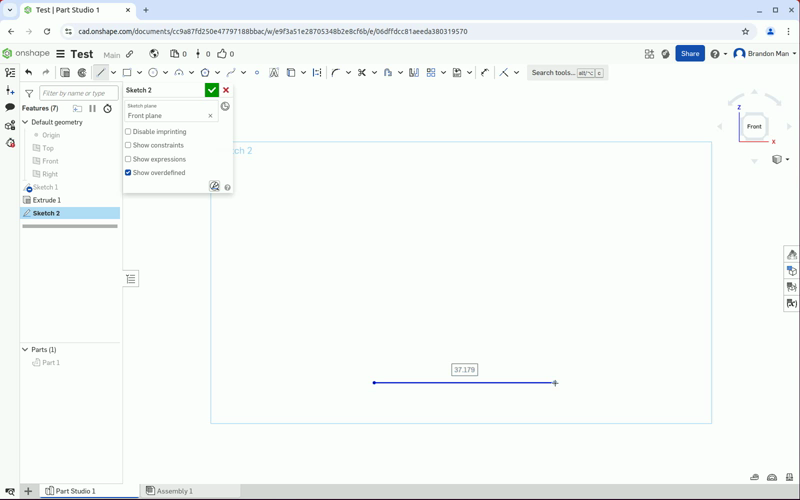
mouse_move(555, 209)
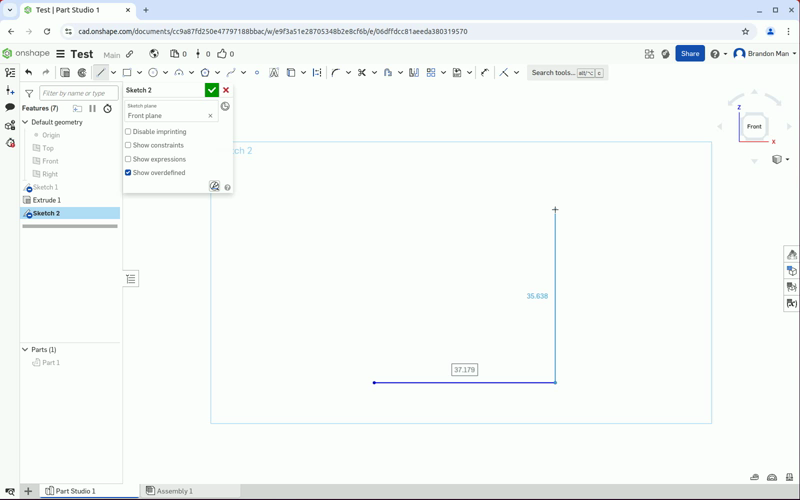
click(555, 209)
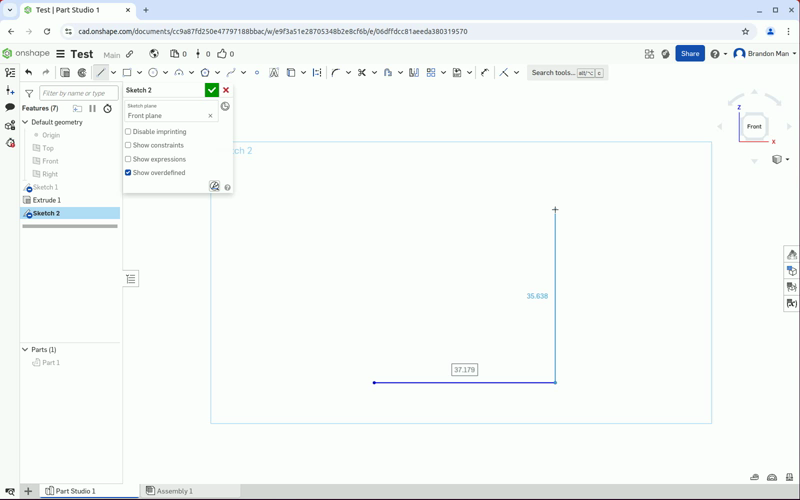
key_up(shift)
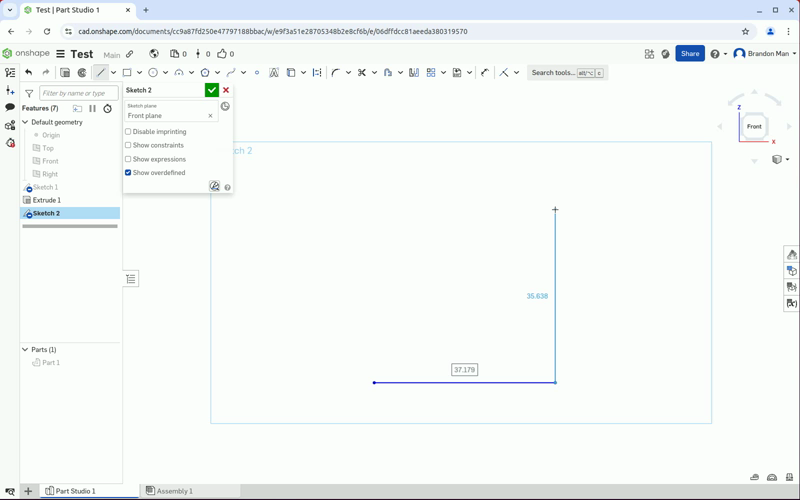
key_down(shift)
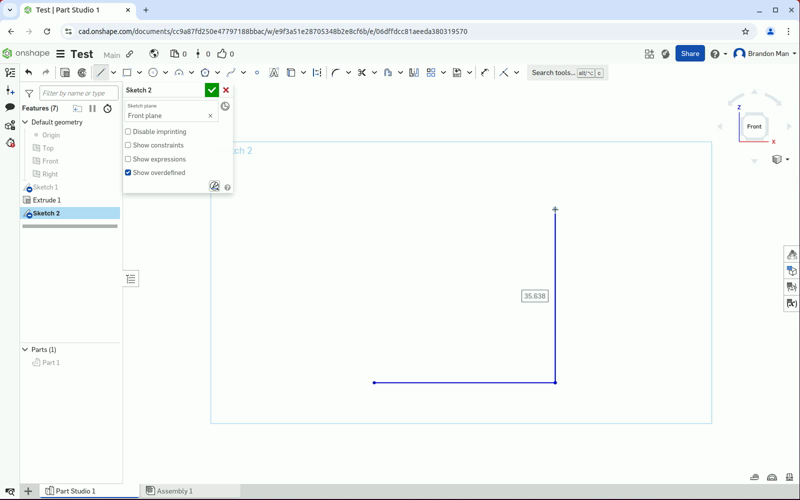
mouse_move(374, 209)
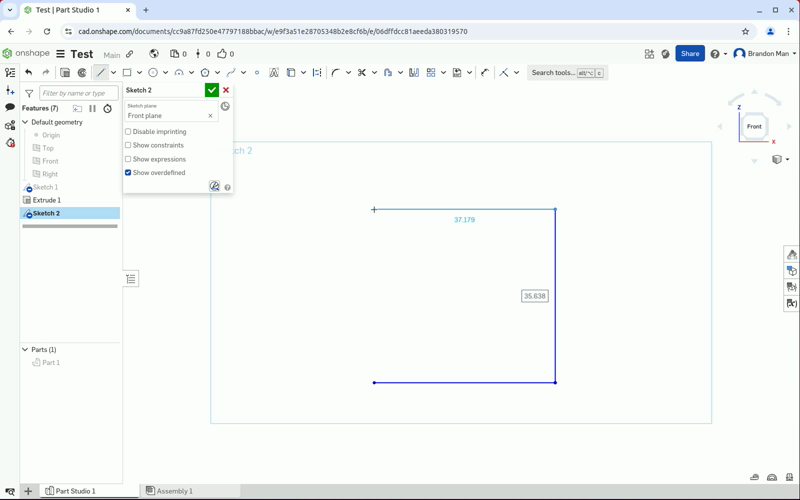
click(374, 209)
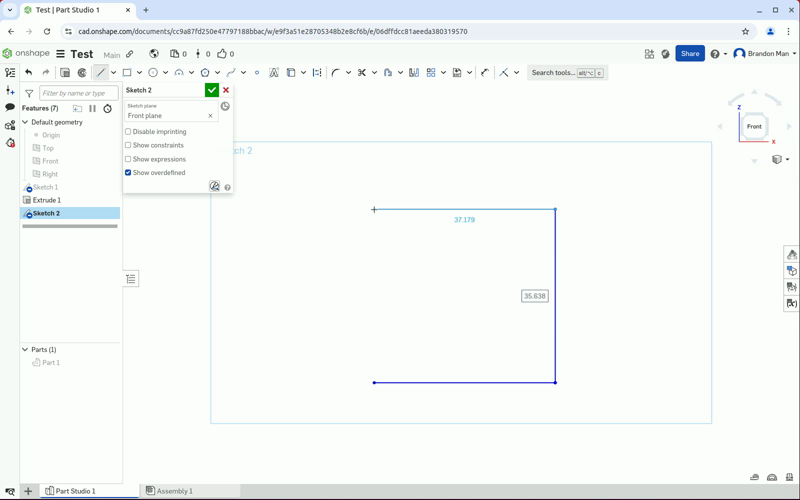
key_up(shift)
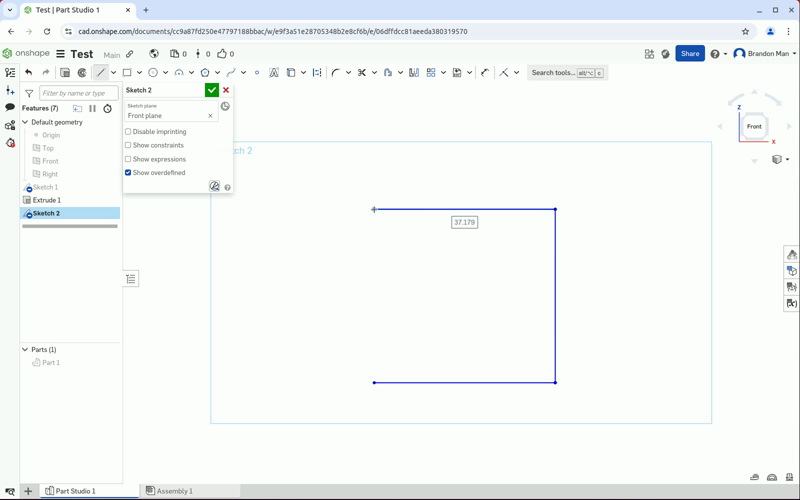
key_down(shift)
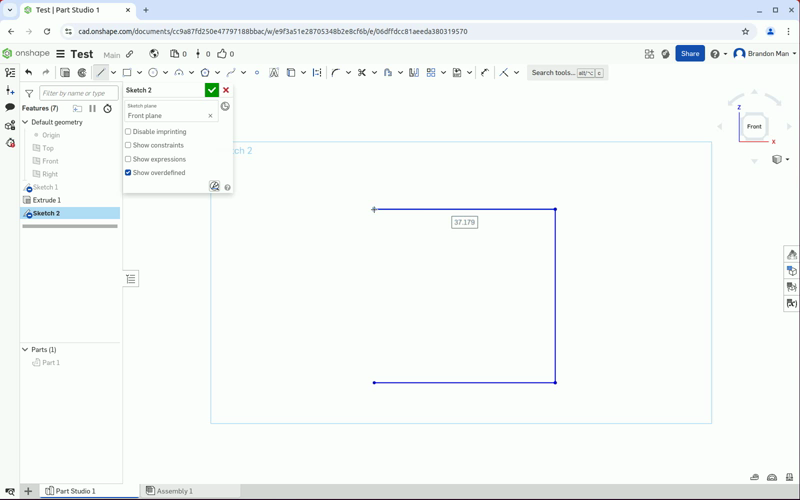
mouse_move(374, 382)
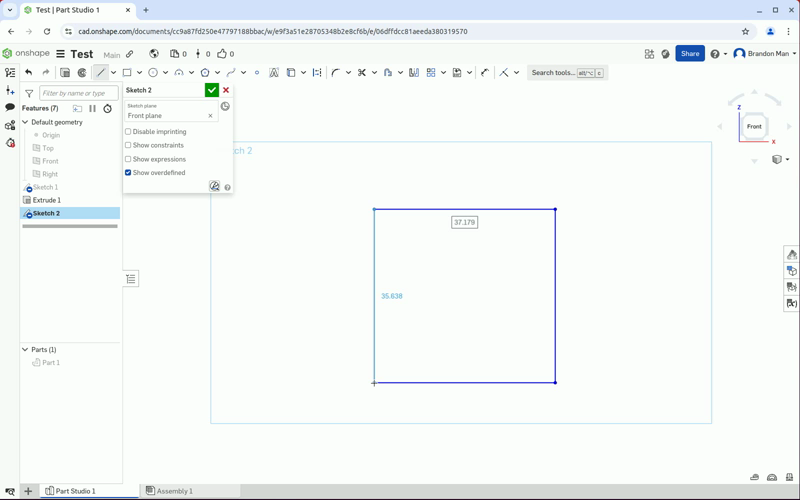
key_up(shift)
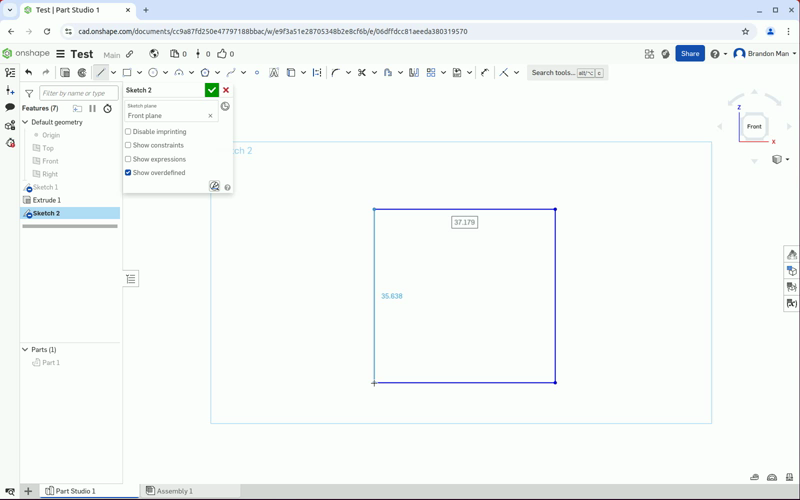
click(374, 382)
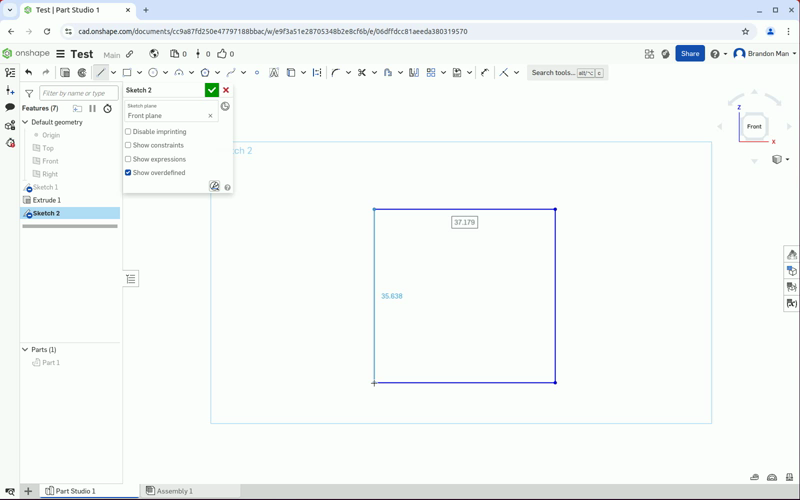
key(esc)
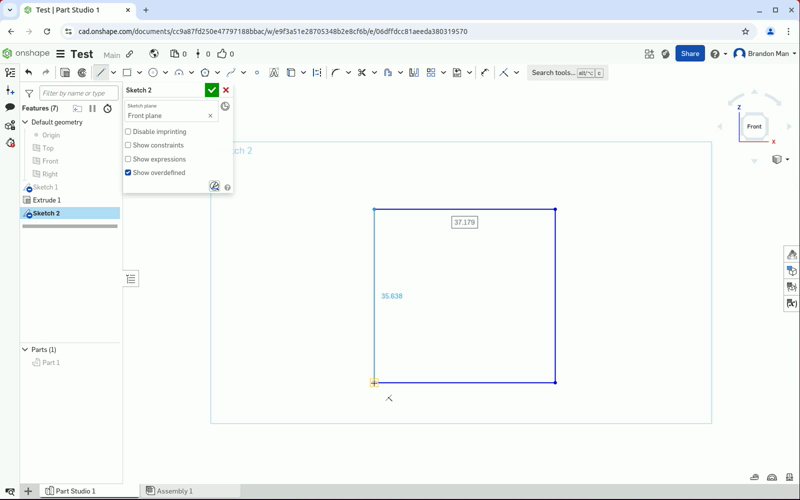
key(c)
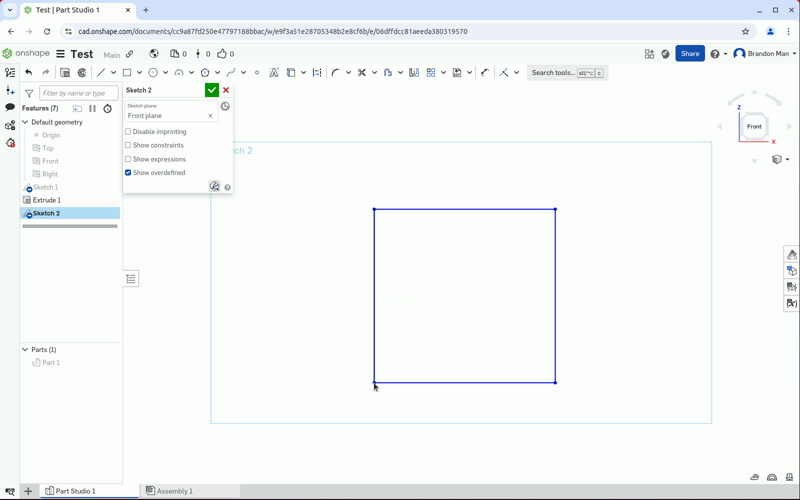
key_down(shift)
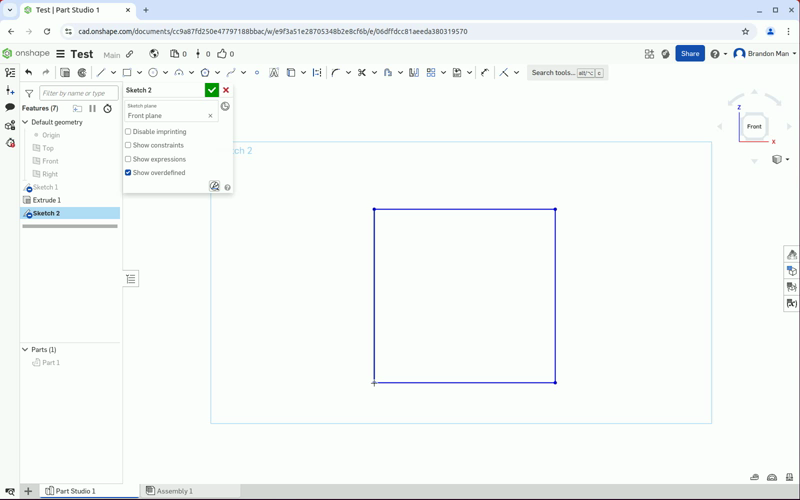
mouse_move(459, 294)
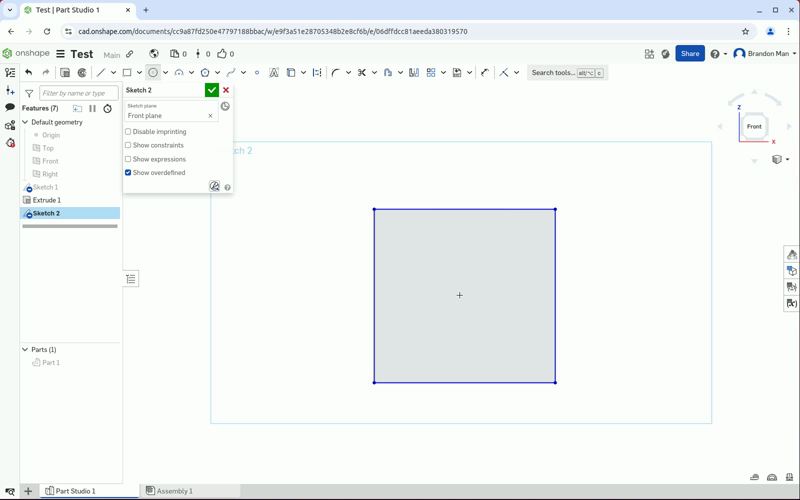
click(459, 294)
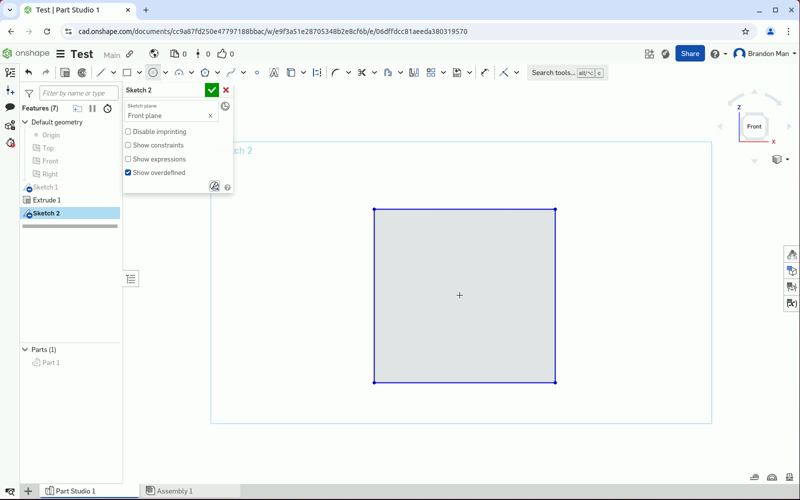
key_up(shift)
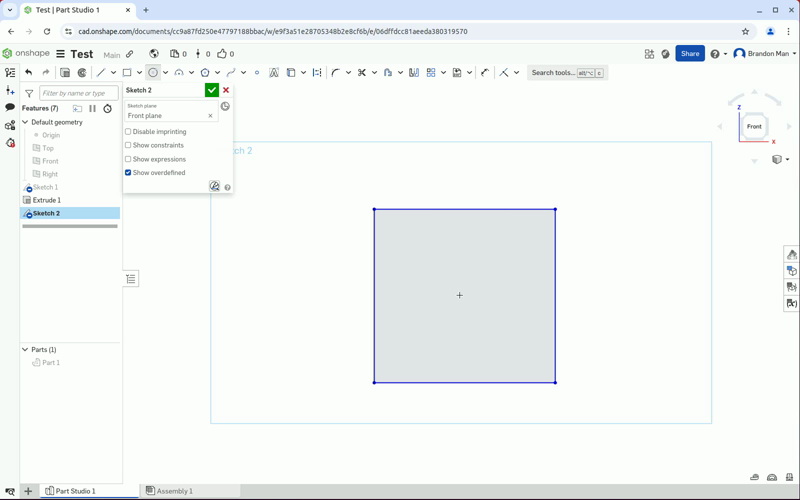
mouse_move(492, 294)
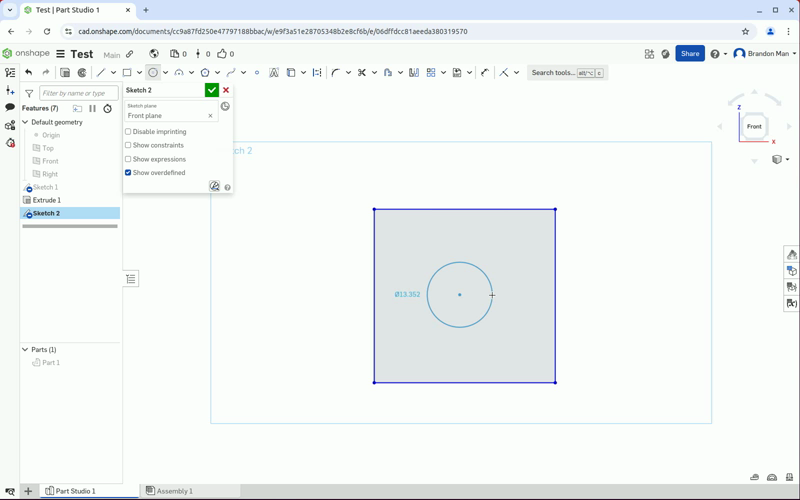
click(492, 294)
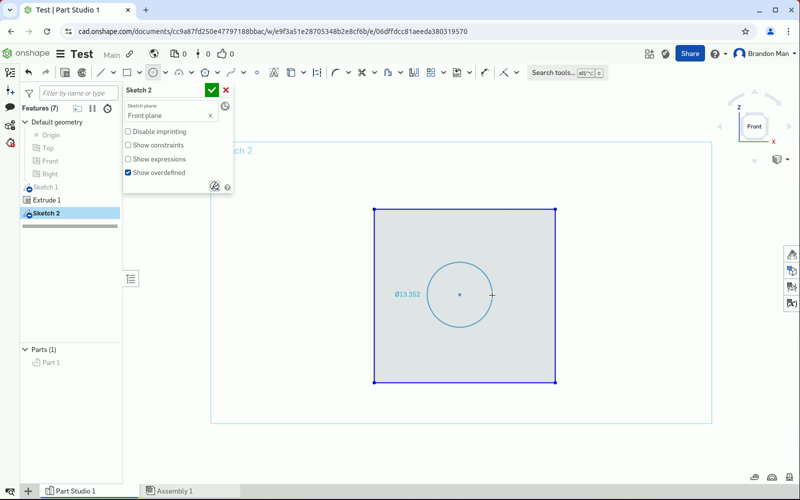
key(esc)
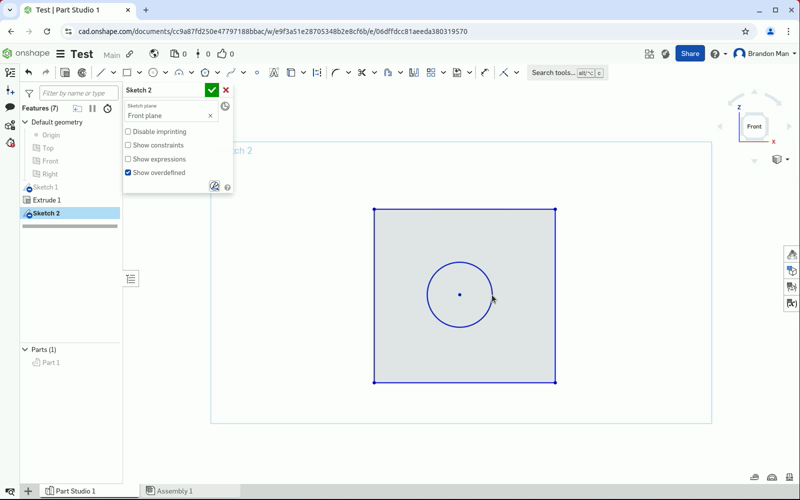
mouse_move(498, 337)
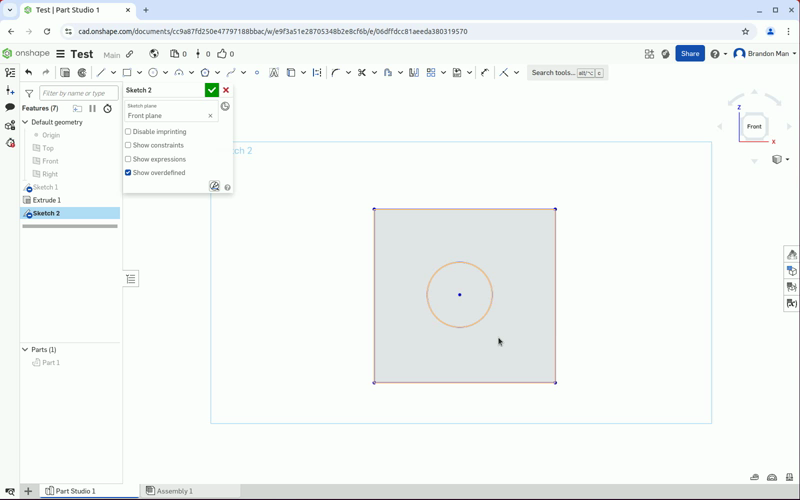
click(498, 337)
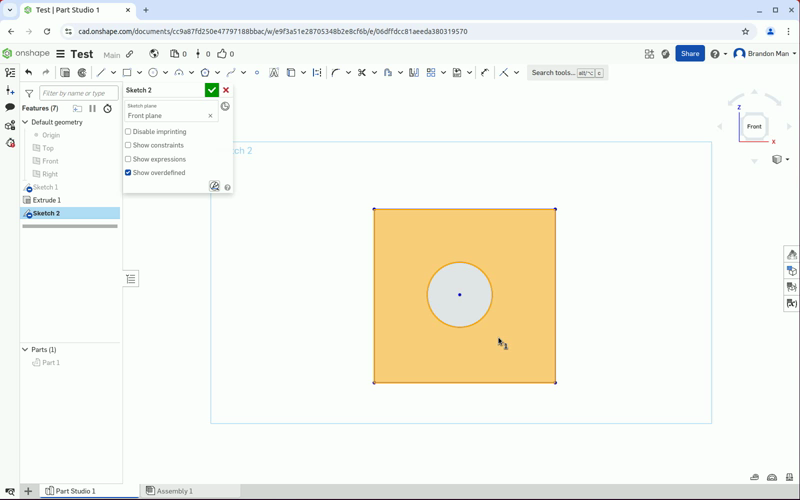
mouse_move(73, 352)
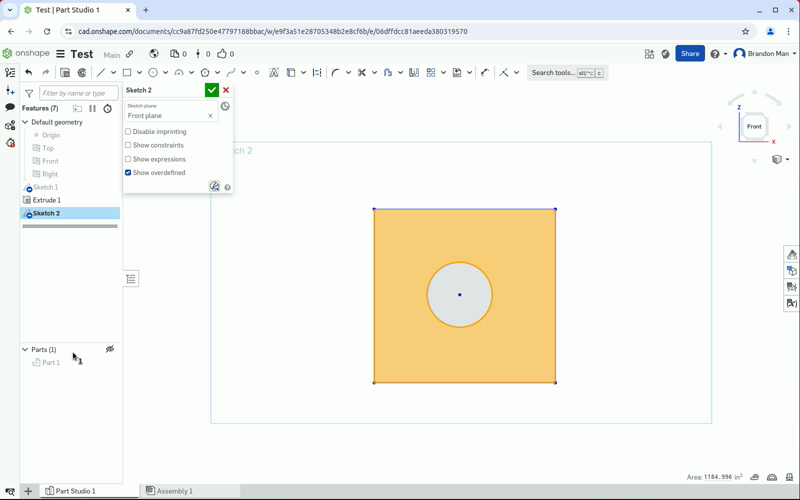
key(shift+y)
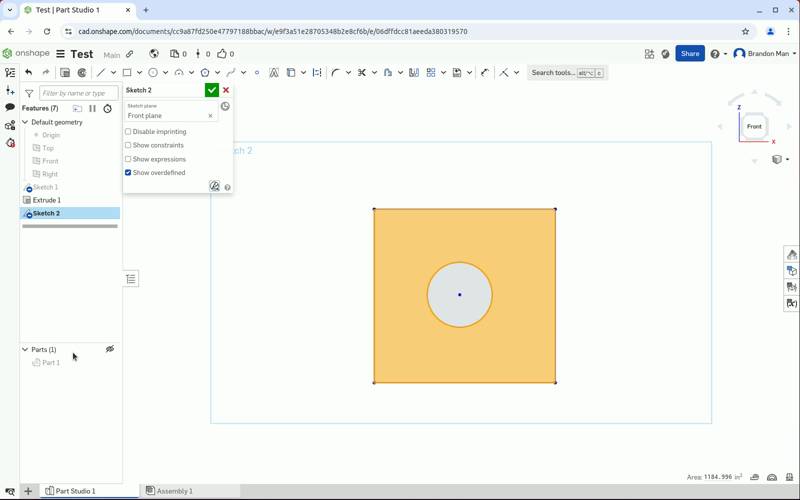
key(shift+e)
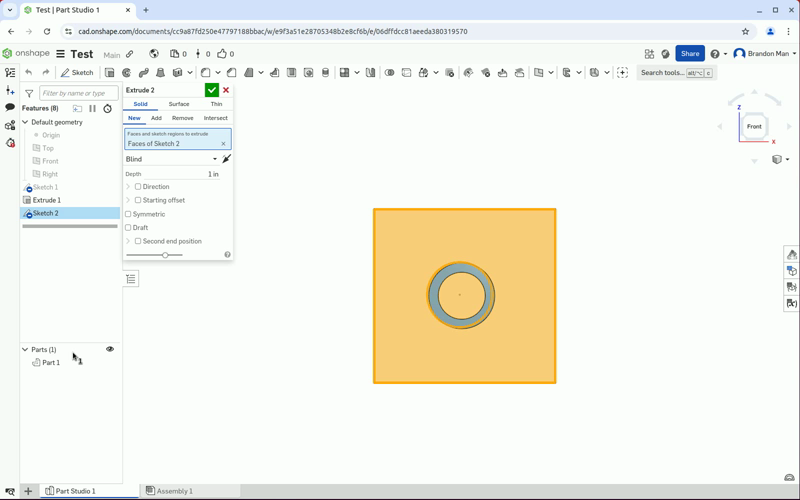
mouse_move(143, 106)
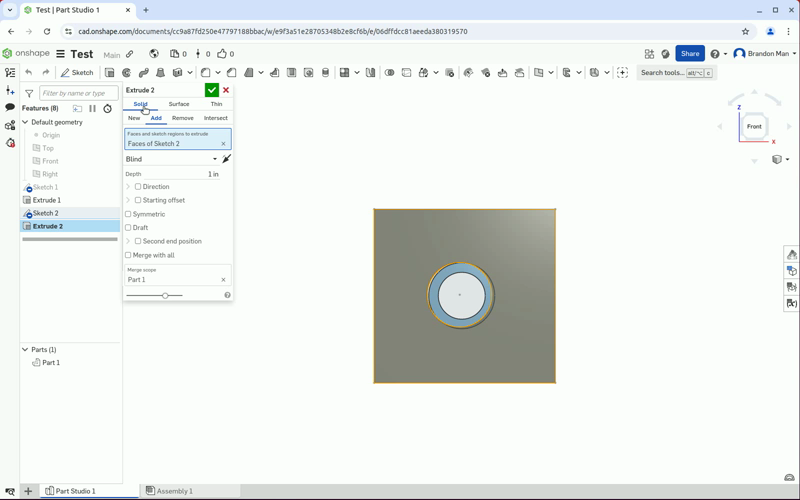
click(143, 106)
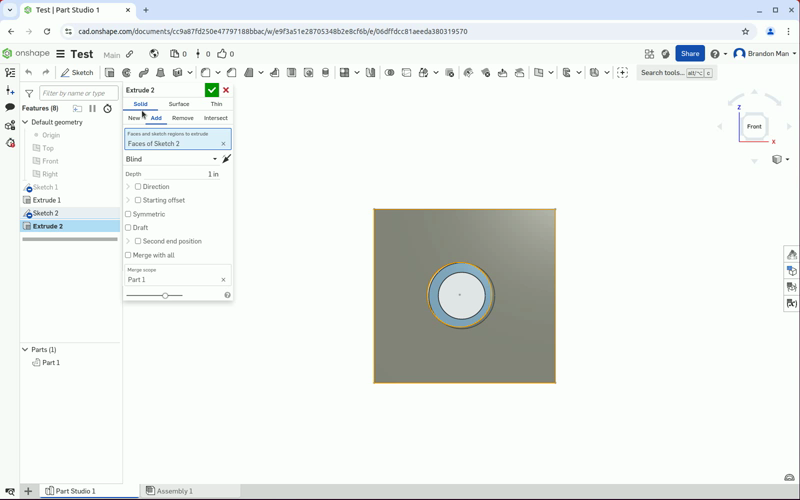
mouse_move(137, 120)
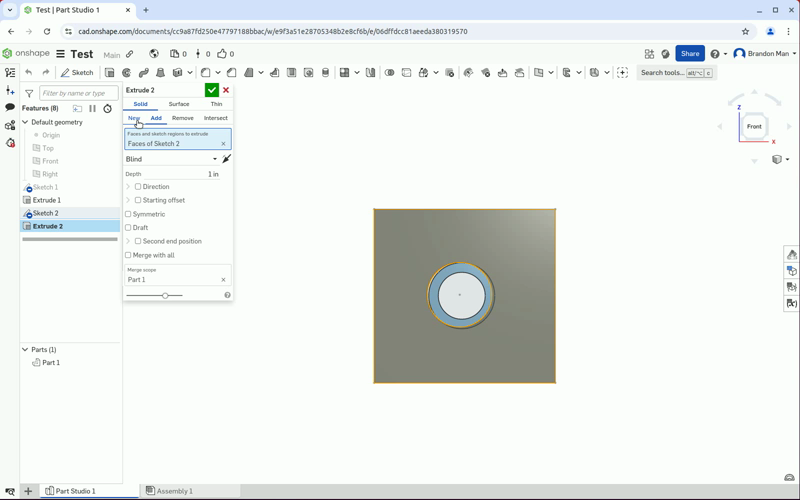
click(137, 120)
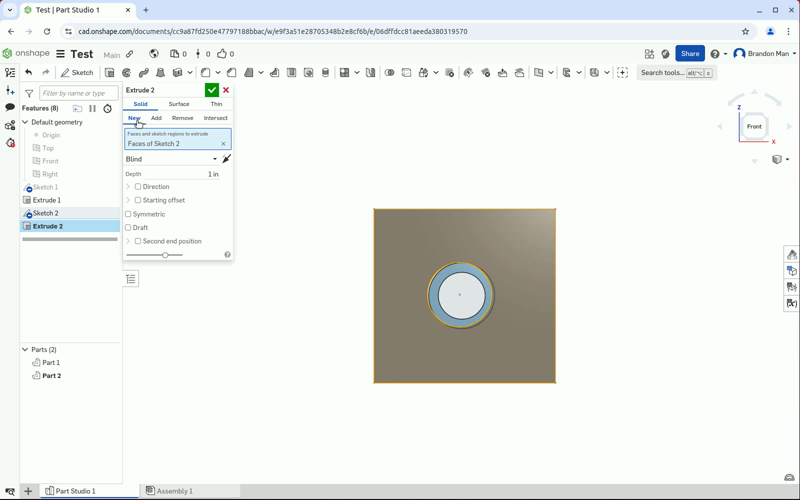
key(tab, 4)
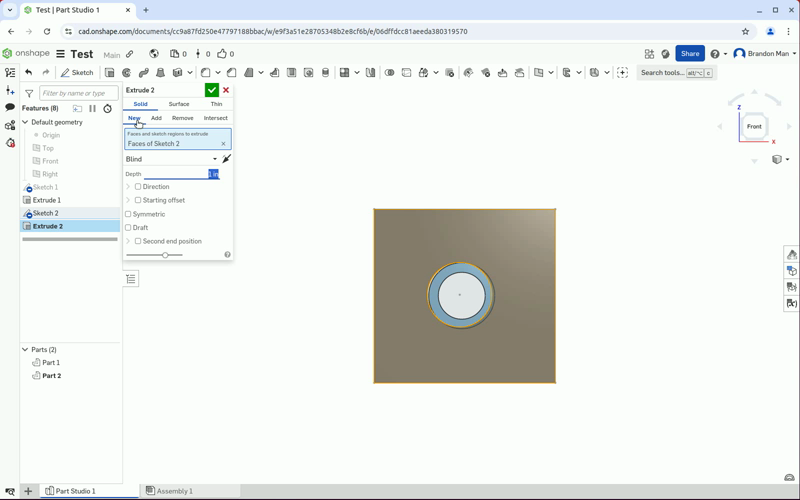
text(11.554)
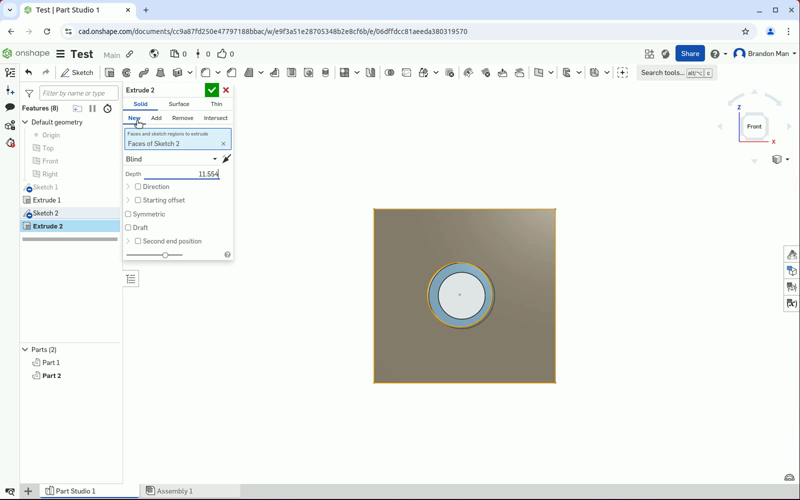
key(enter)
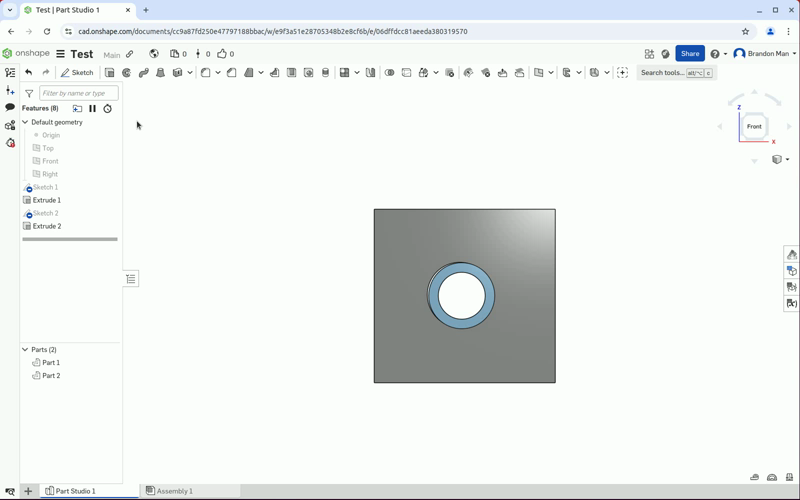
key(shift+h)
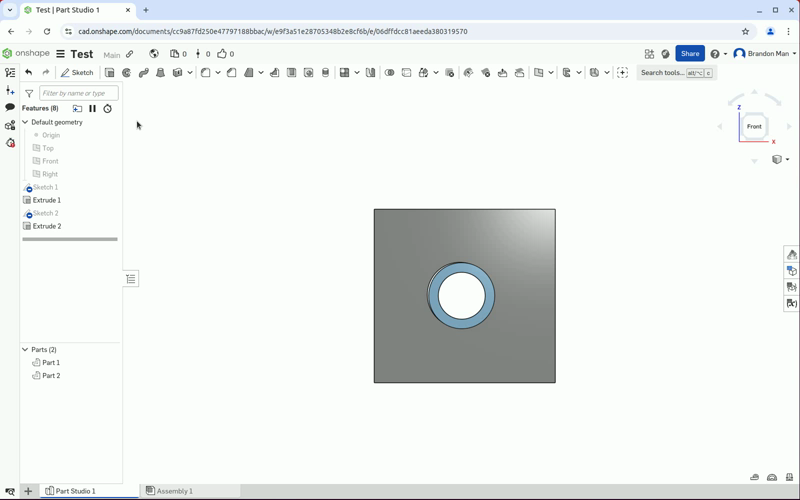
key(shift+h)
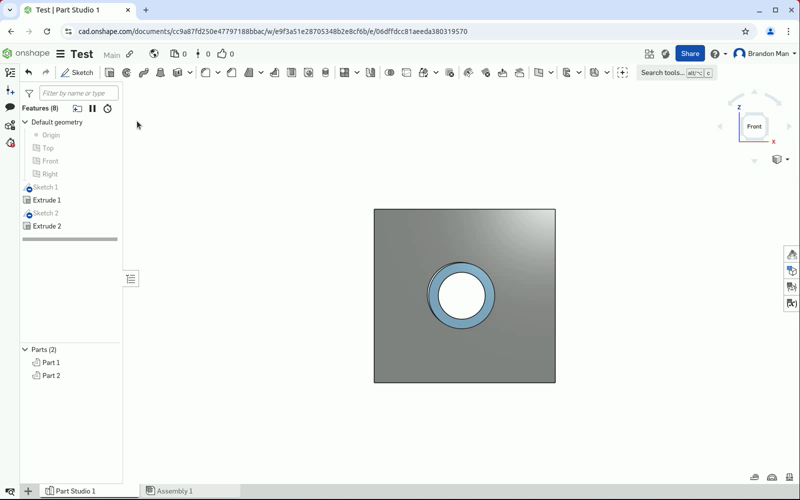
mouse_move(73, 189)
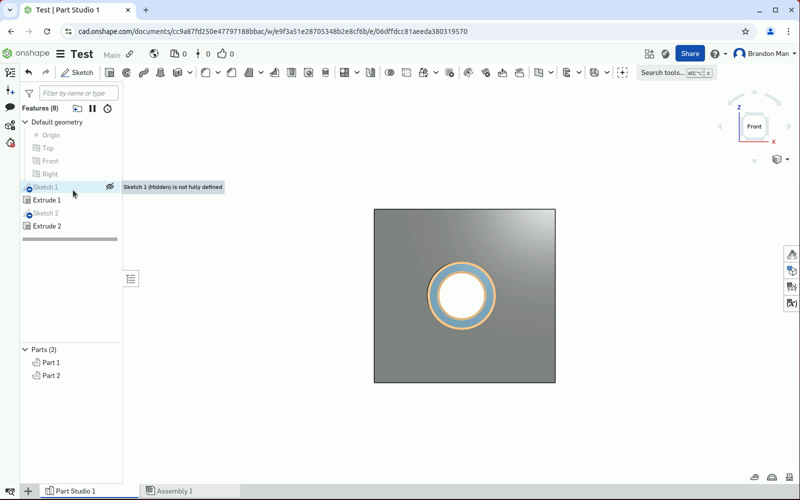
click(73, 189)
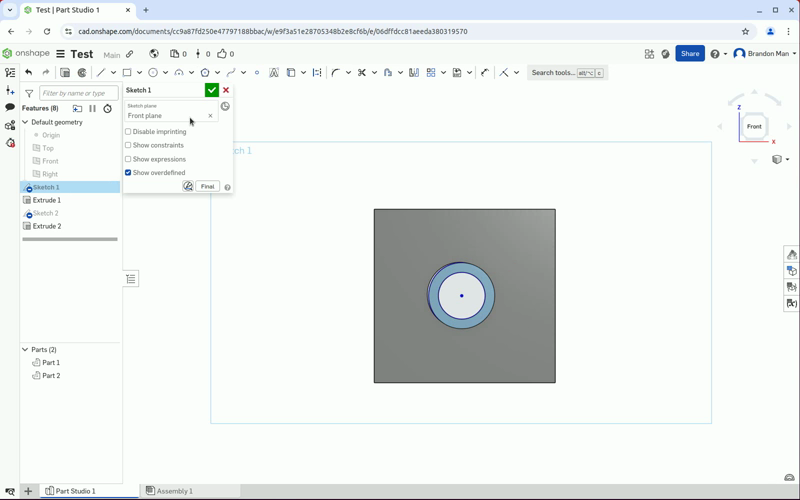
mouse_move(229, 92)
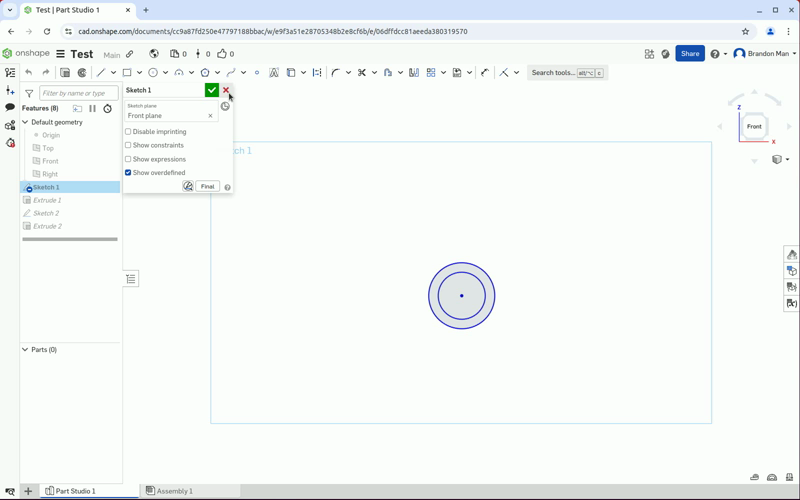
click(229, 92)
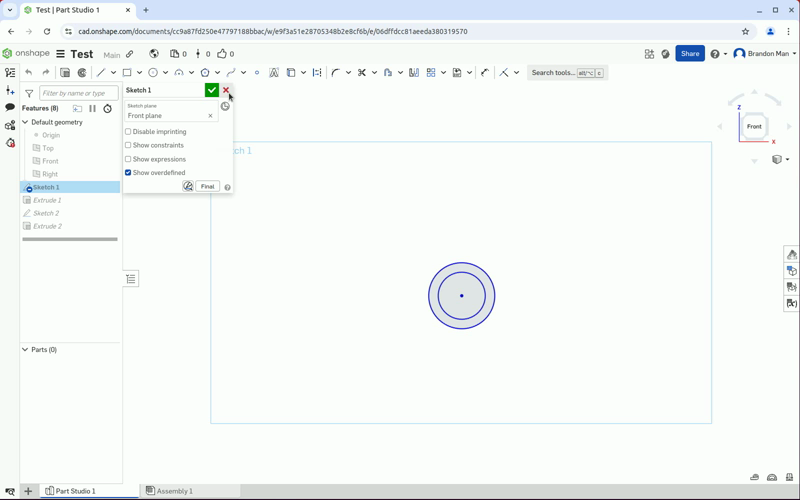
key(shift+s)
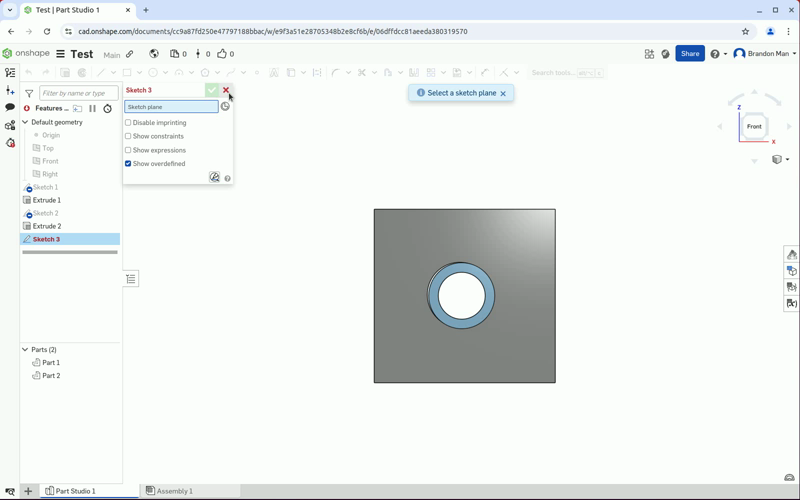
mouse_move(73, 163)
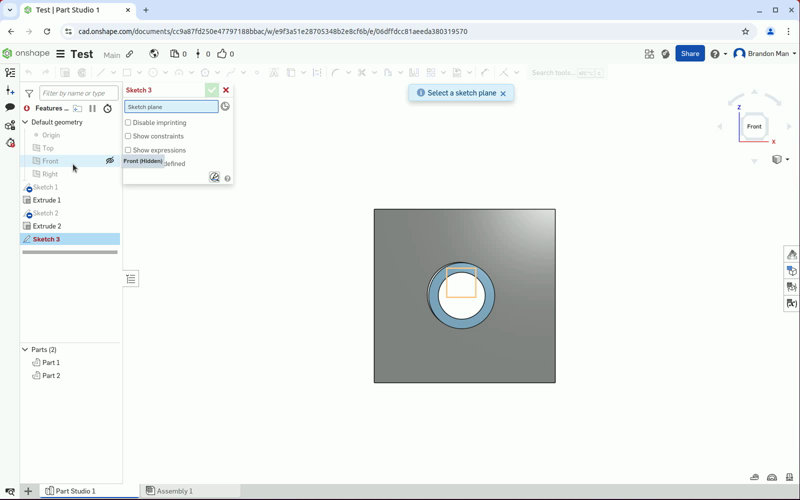
click(73, 163)
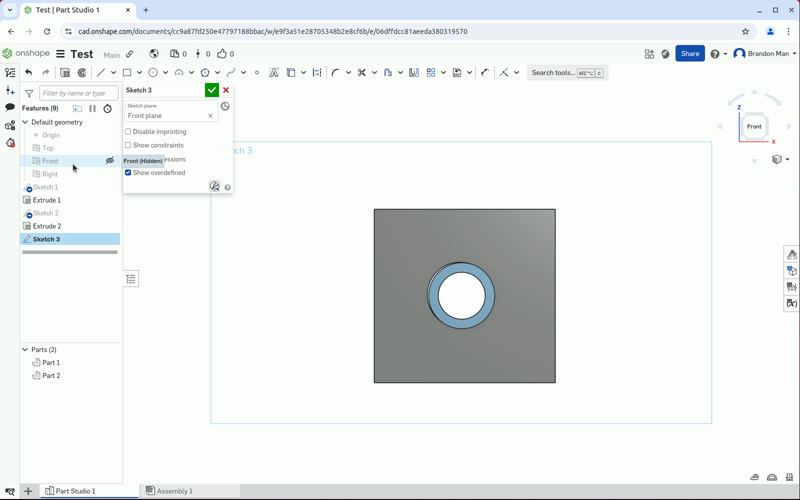
mouse_move(73, 352)
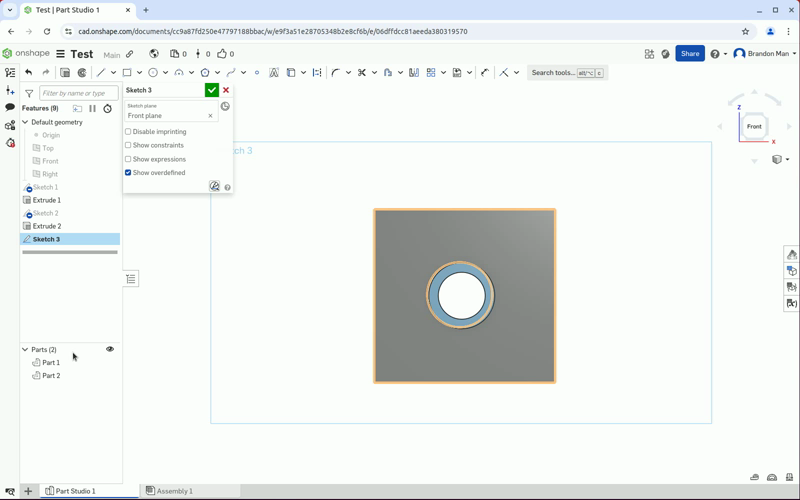
key(y)
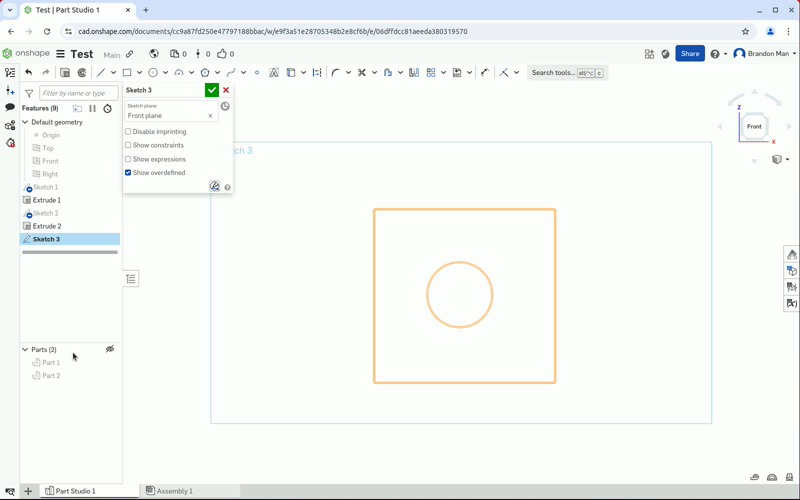
key(l)
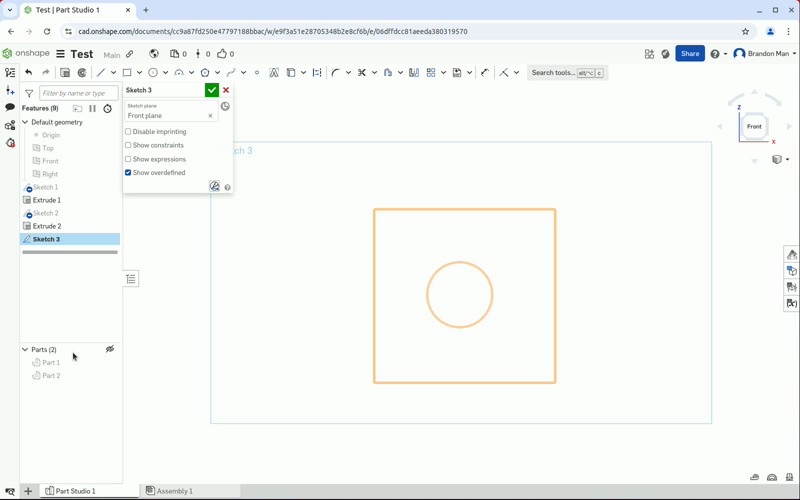
key_down(shift)
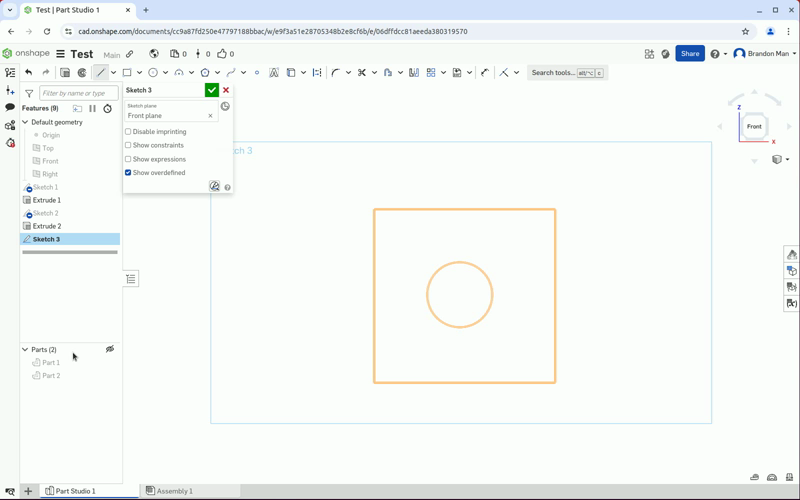
mouse_move(374, 382)
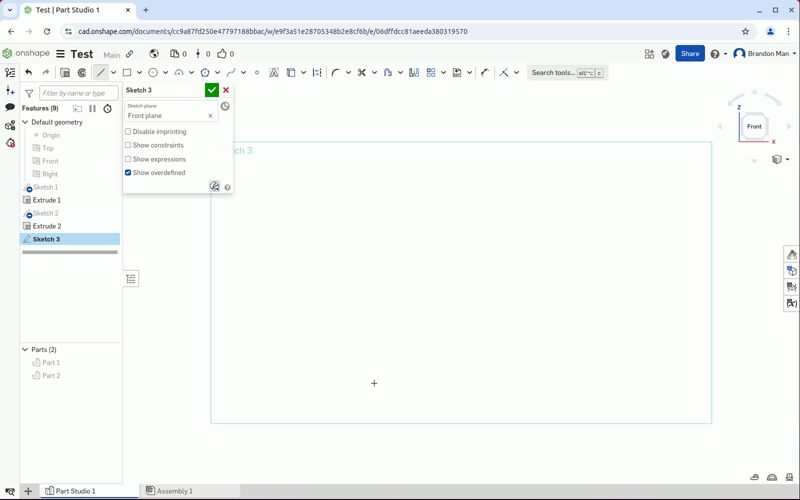
click(374, 382)
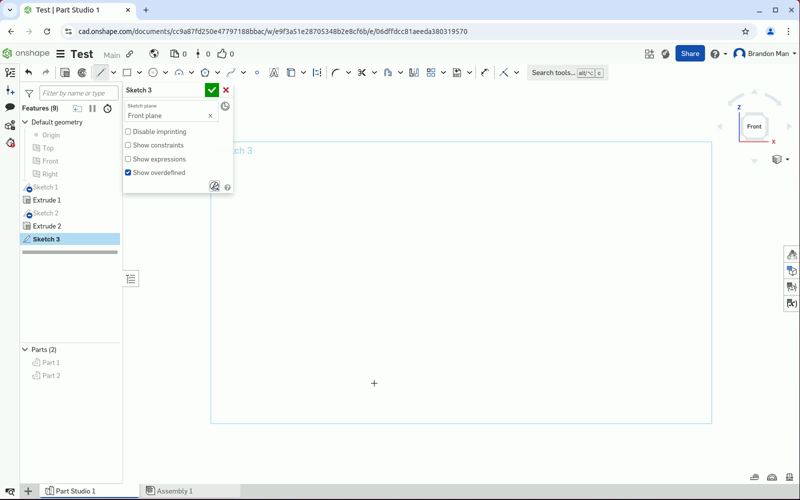
key_up(shift)
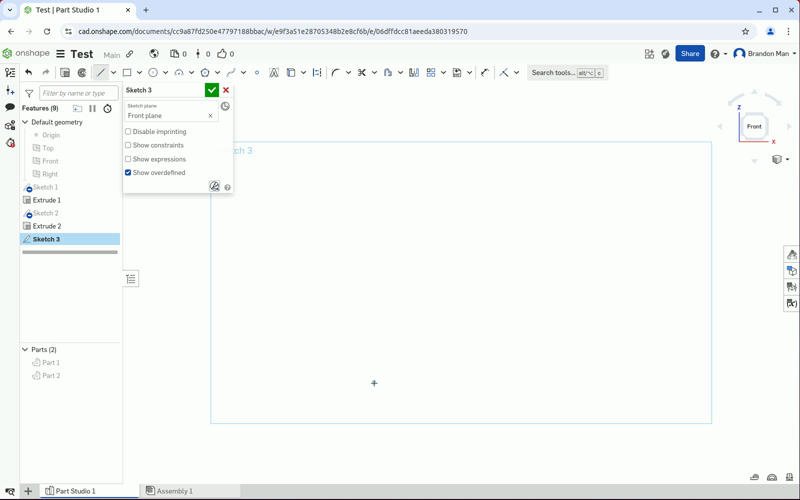
key_down(shift)
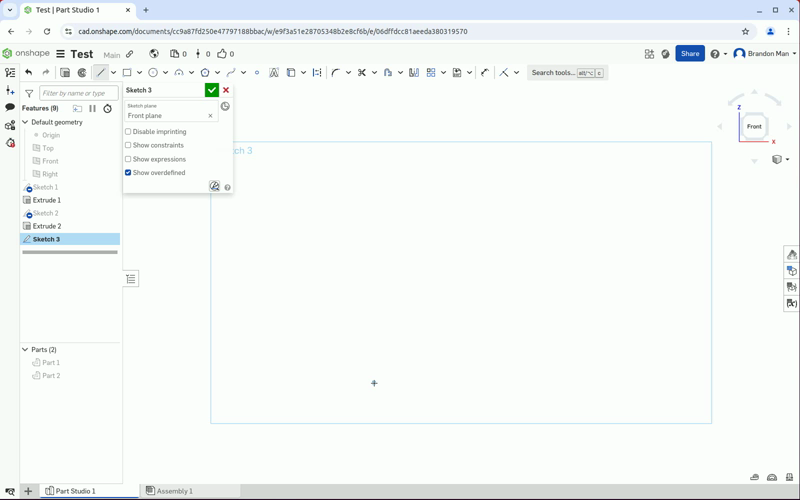
mouse_move(555, 382)
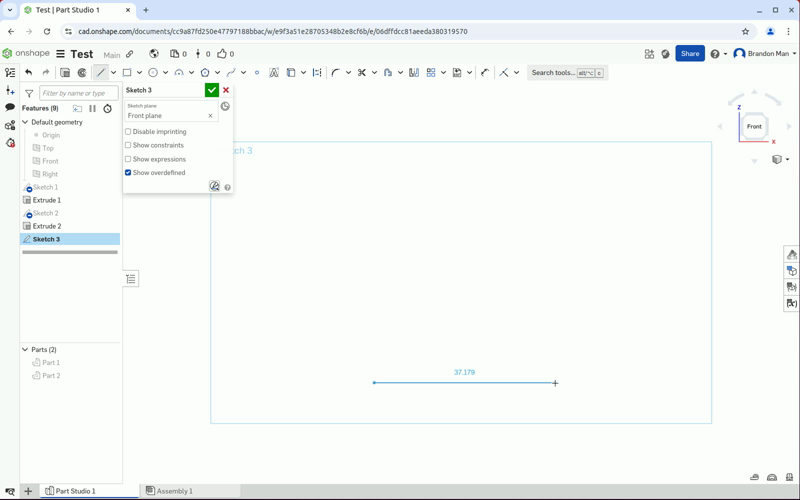
click(555, 382)
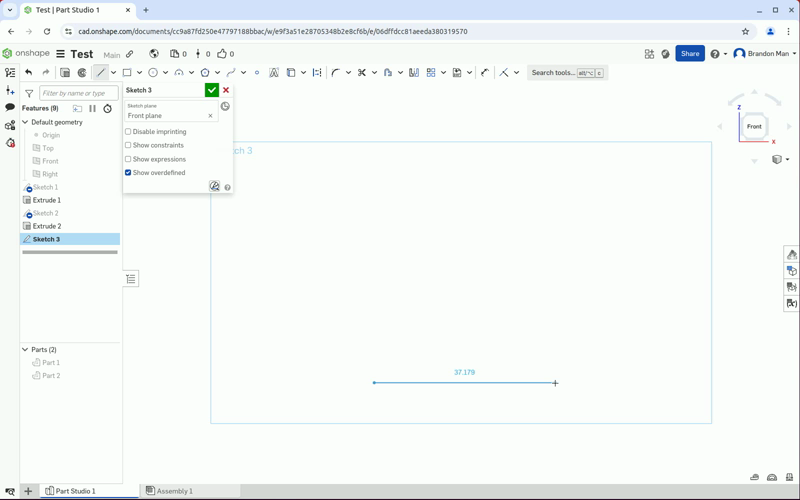
key_up(shift)
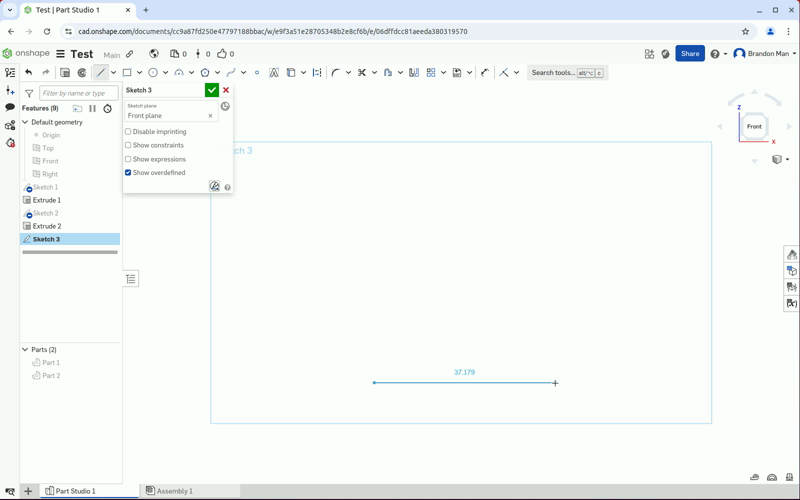
key_down(shift)
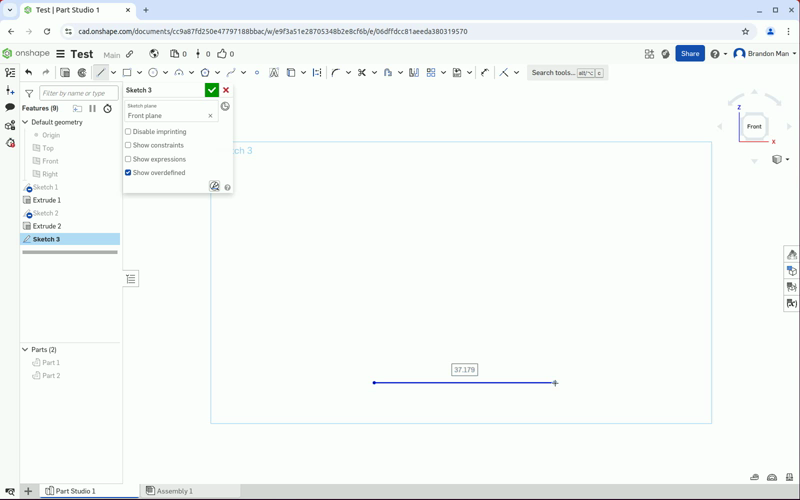
mouse_move(555, 209)
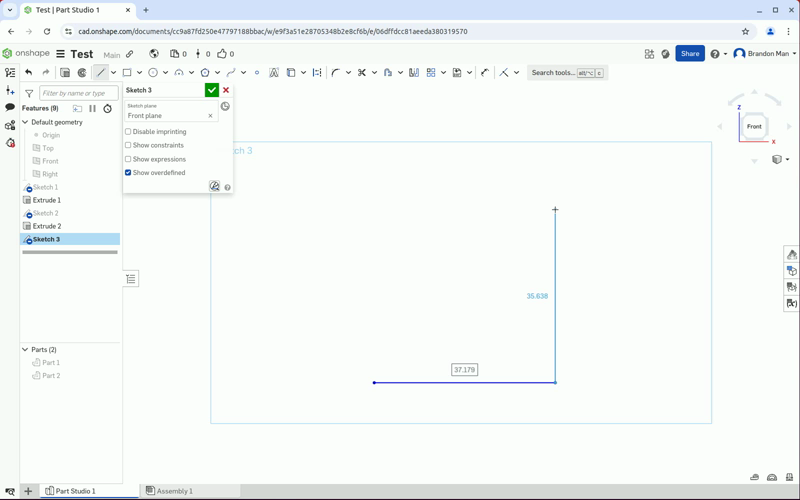
click(555, 209)
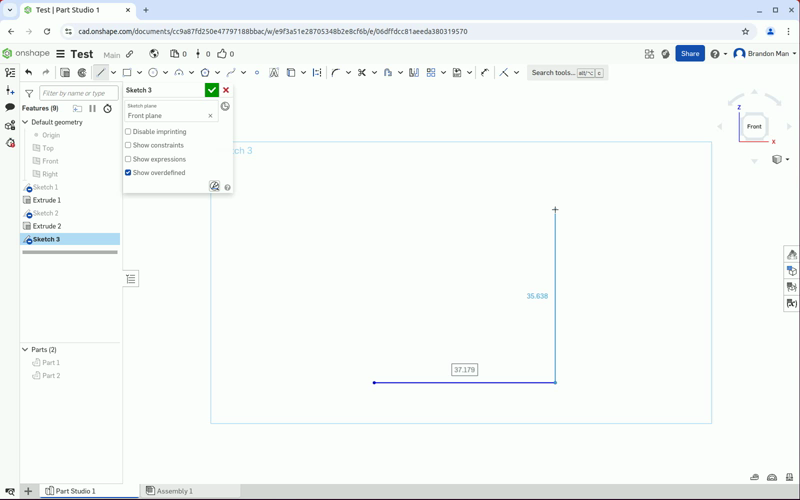
key_up(shift)
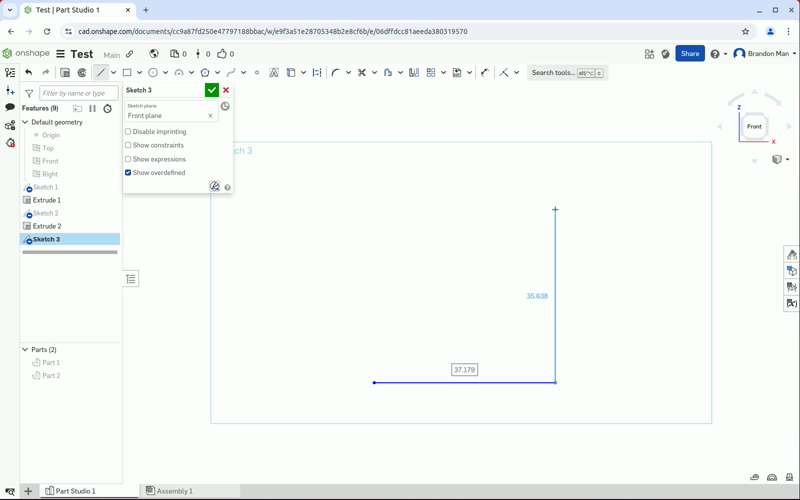
key_down(shift)
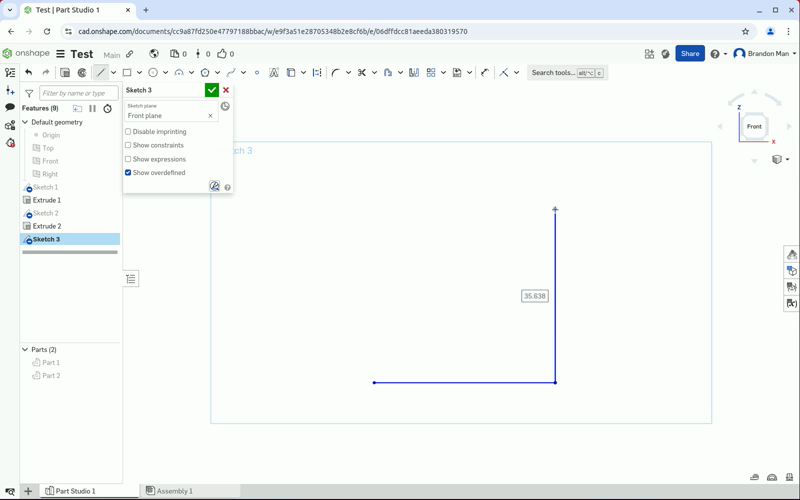
mouse_move(374, 209)
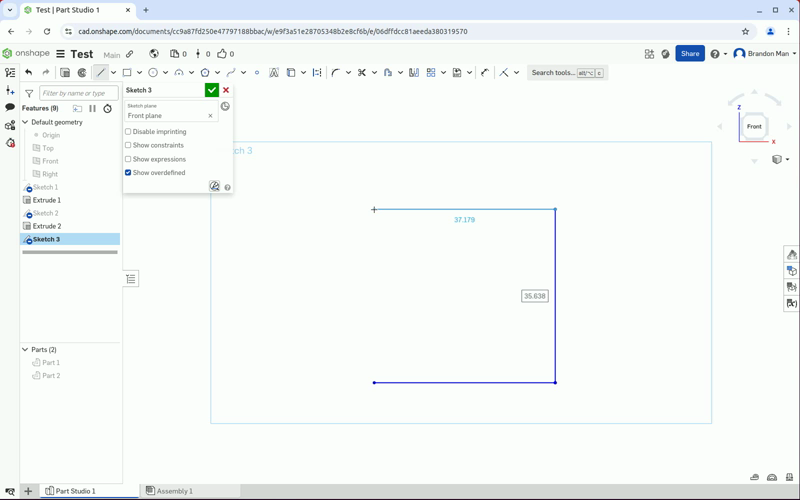
click(374, 209)
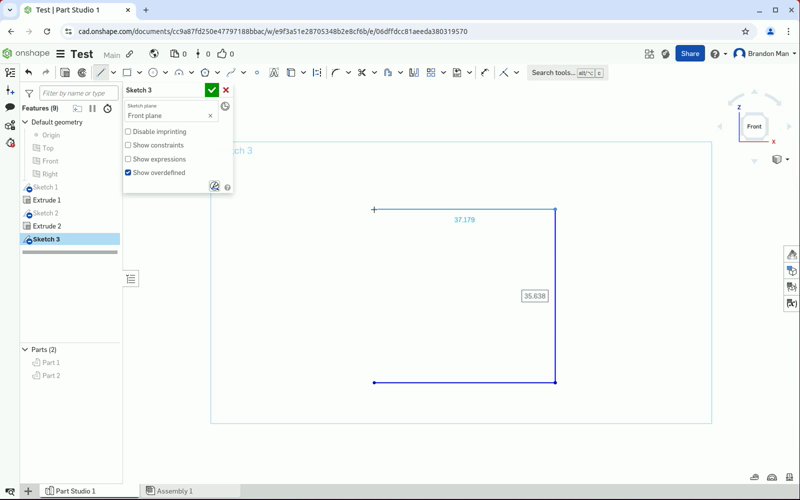
key_up(shift)
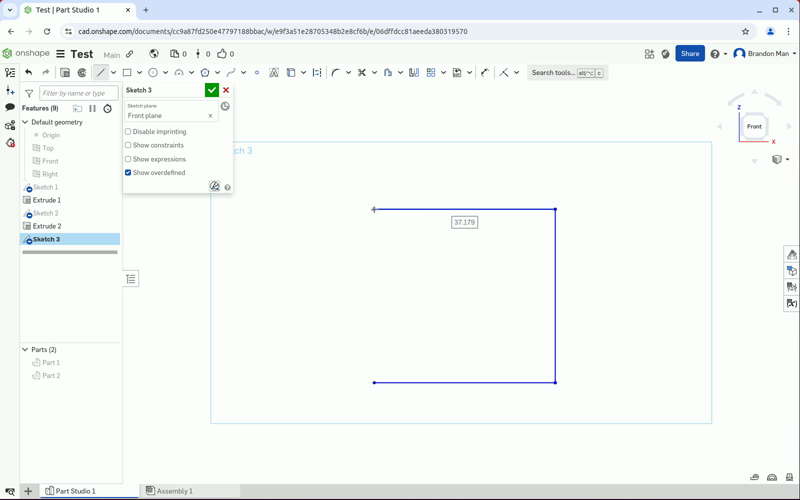
key_down(shift)
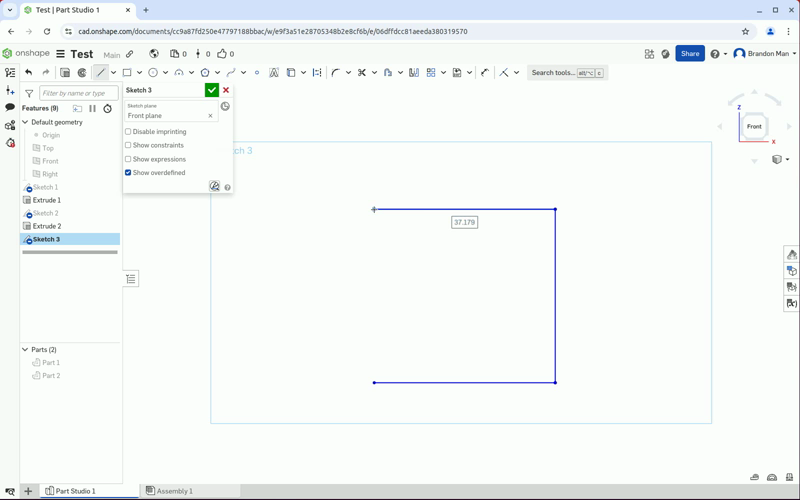
mouse_move(374, 382)
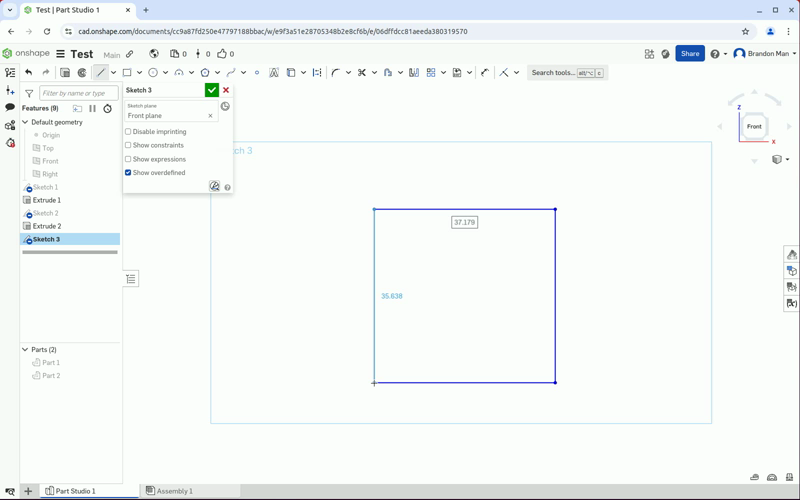
key_up(shift)
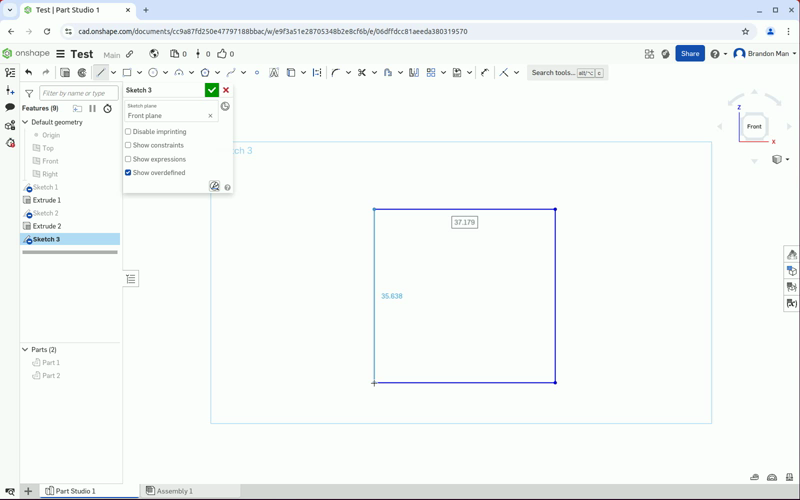
click(374, 382)
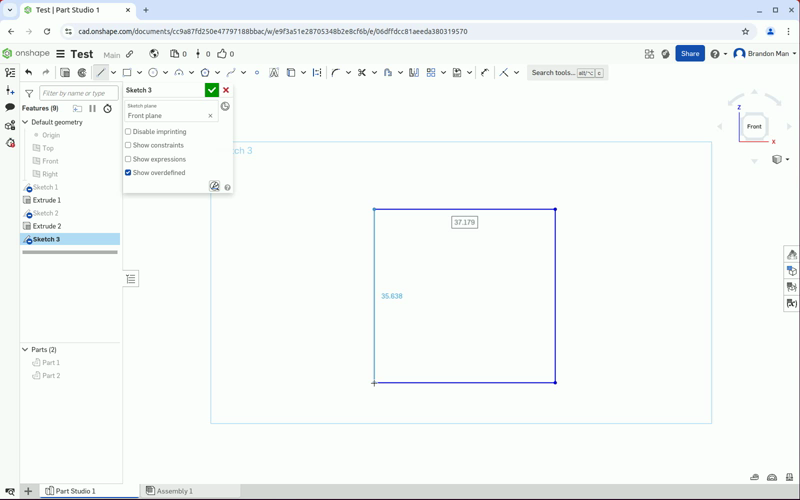
key(esc)
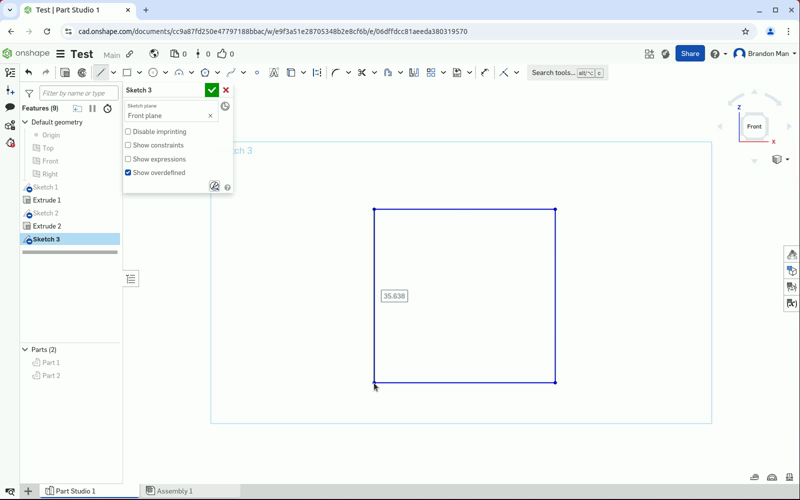
key(c)
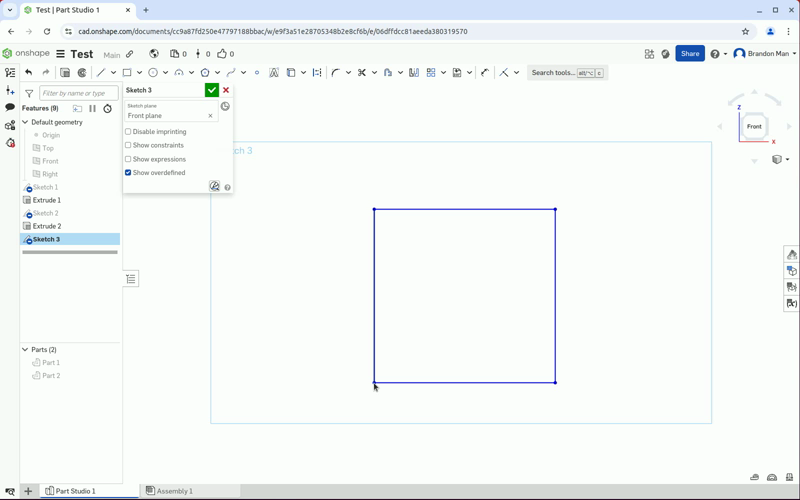
key_down(shift)
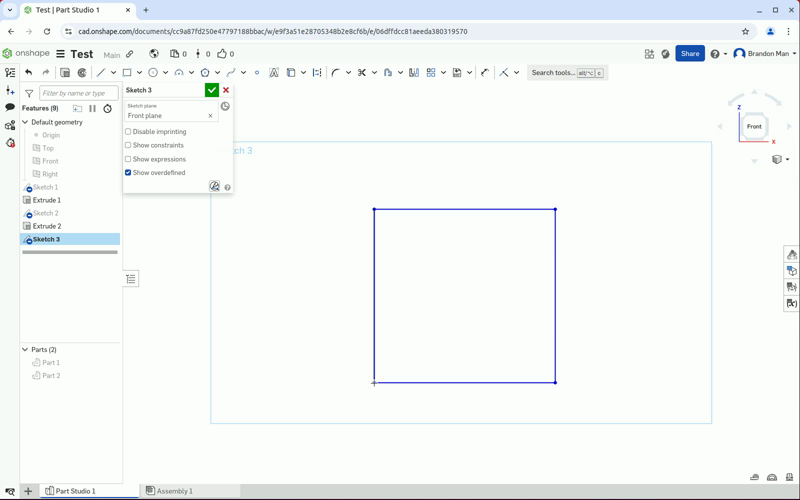
mouse_move(459, 294)
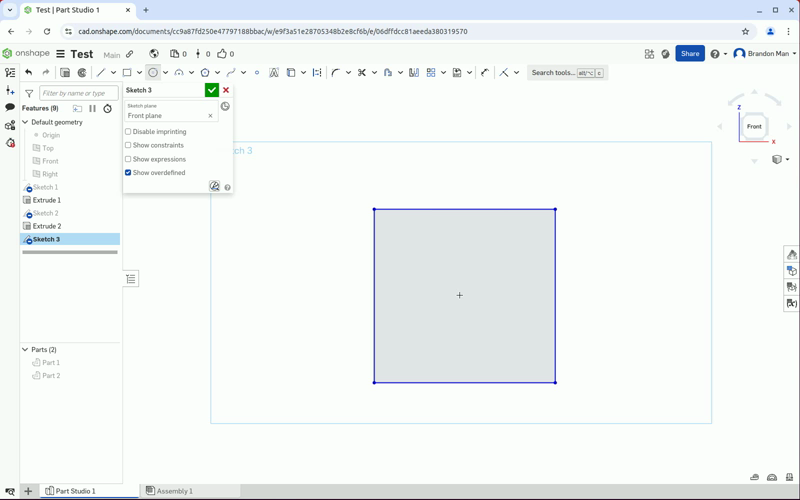
click(459, 294)
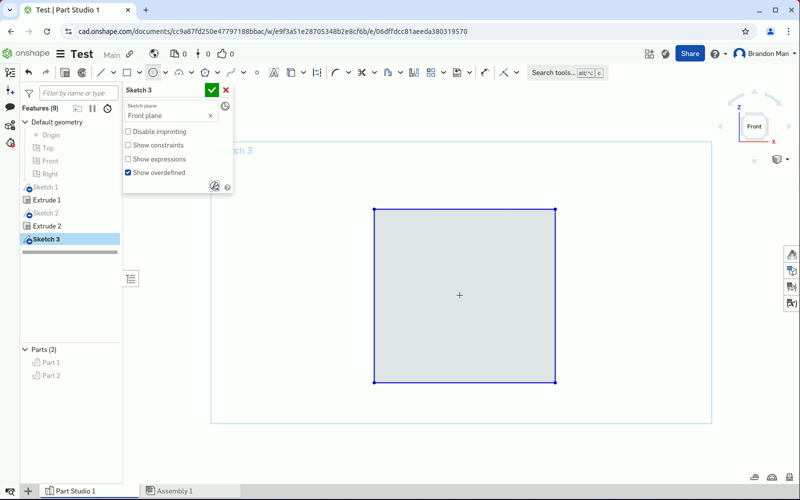
key_up(shift)
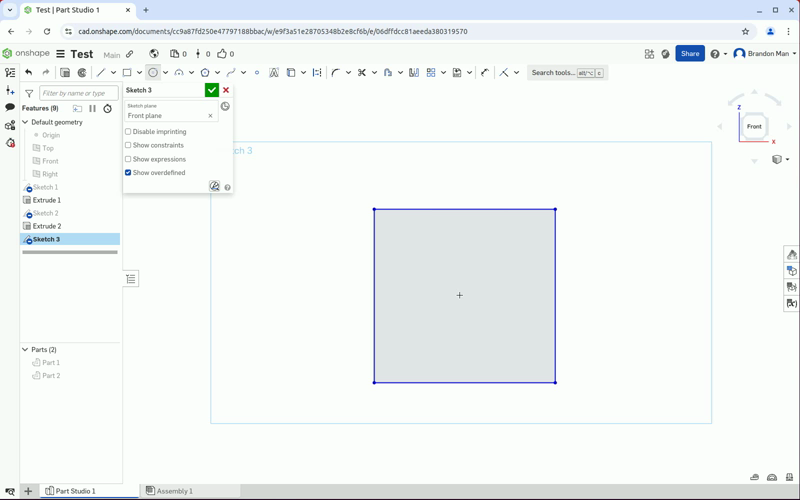
mouse_move(492, 294)
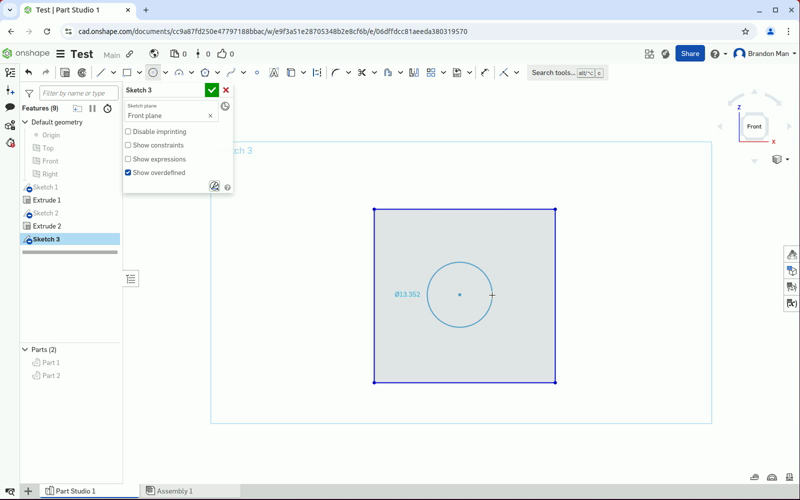
click(492, 294)
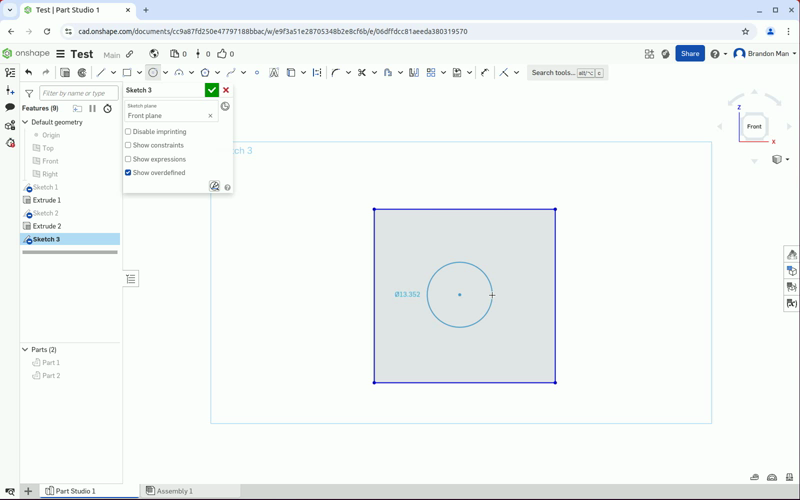
key(esc)
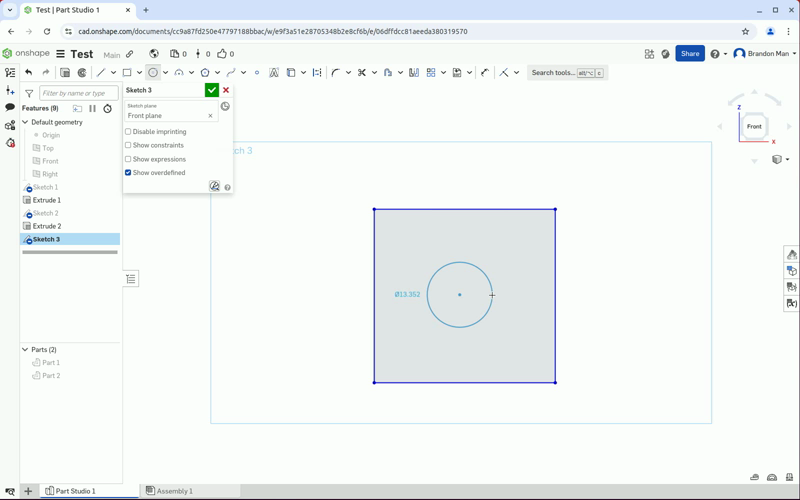
mouse_move(429, 251)
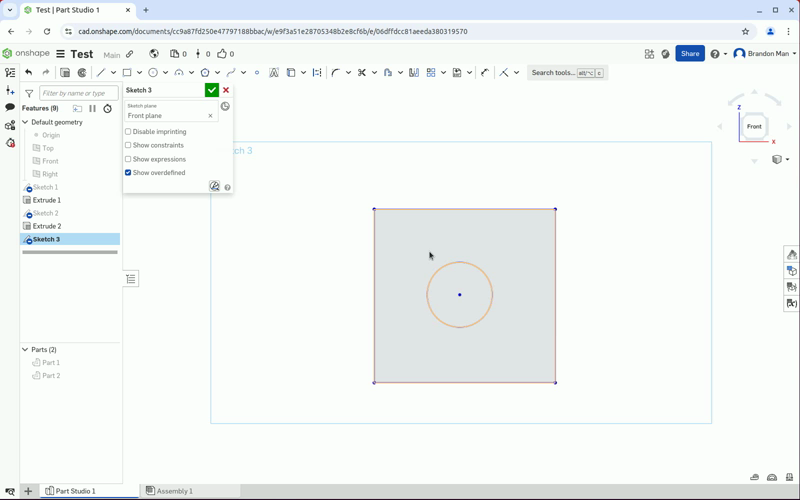
click(429, 251)
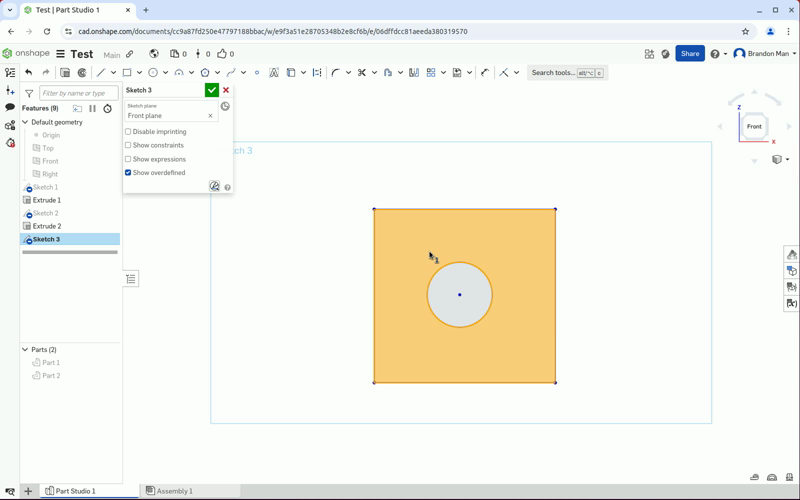
mouse_move(73, 352)
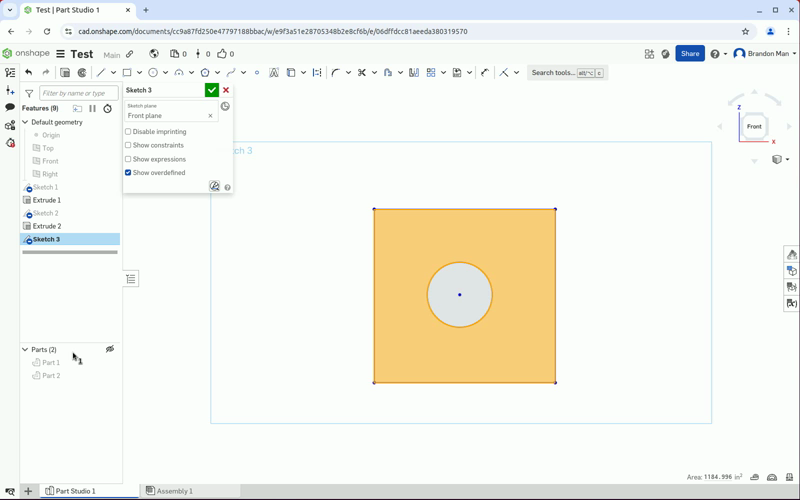
key(shift+y)
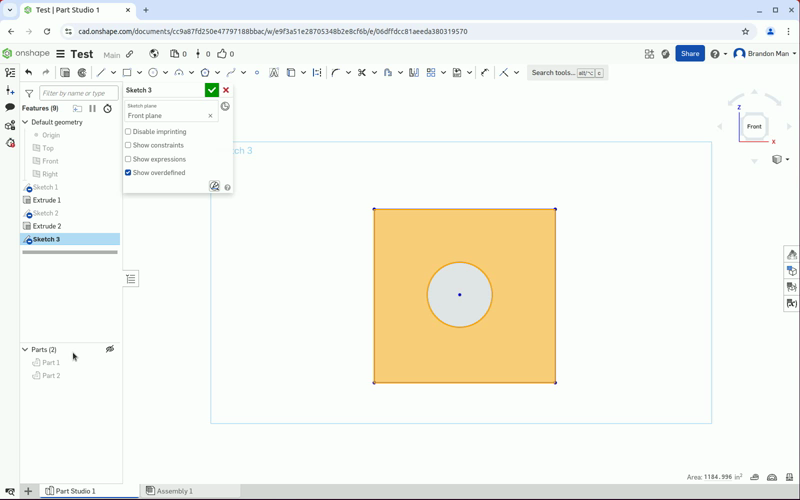
key(shift+e)
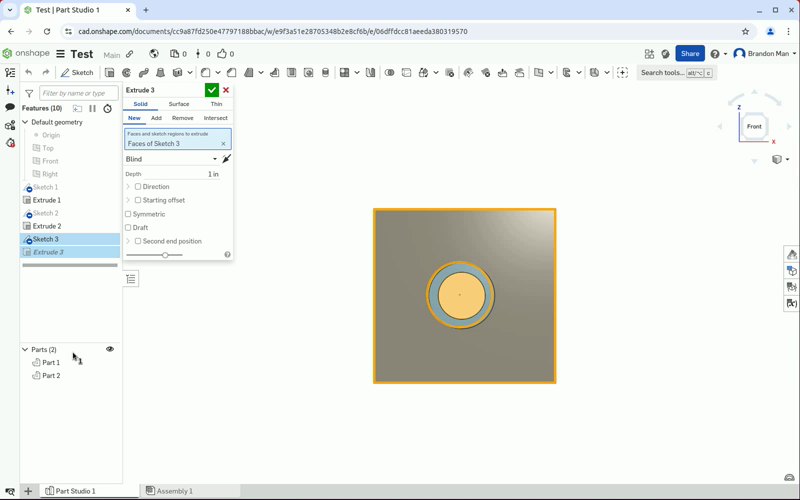
mouse_move(143, 106)
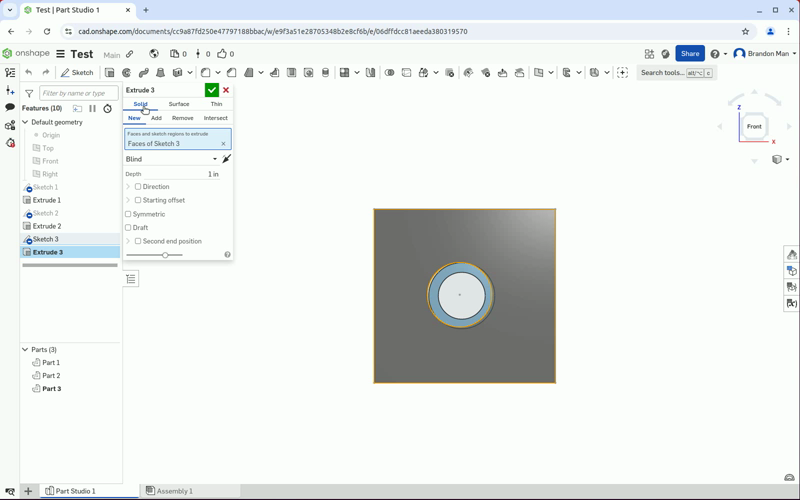
click(143, 106)
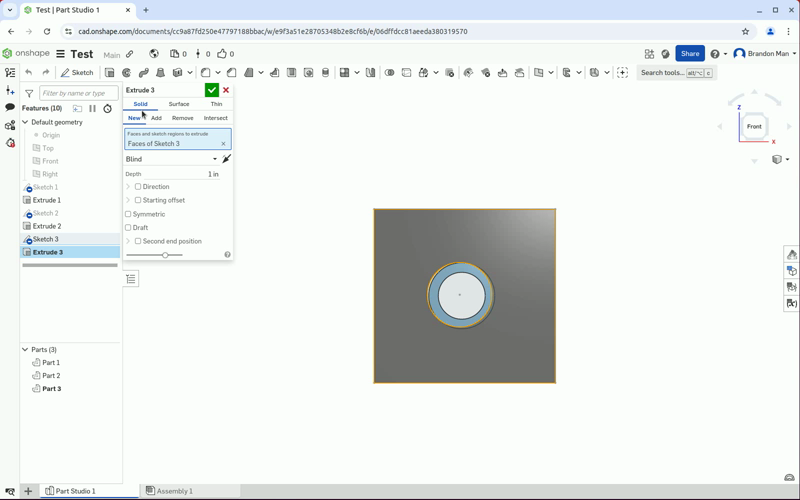
mouse_move(137, 120)
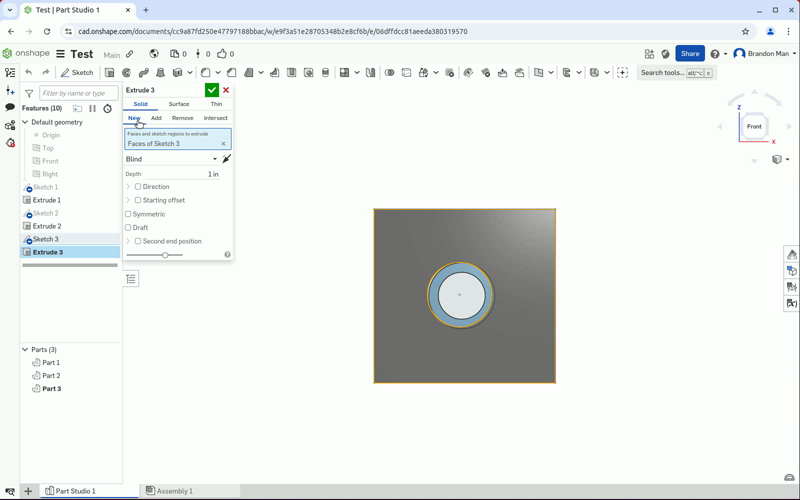
click(137, 120)
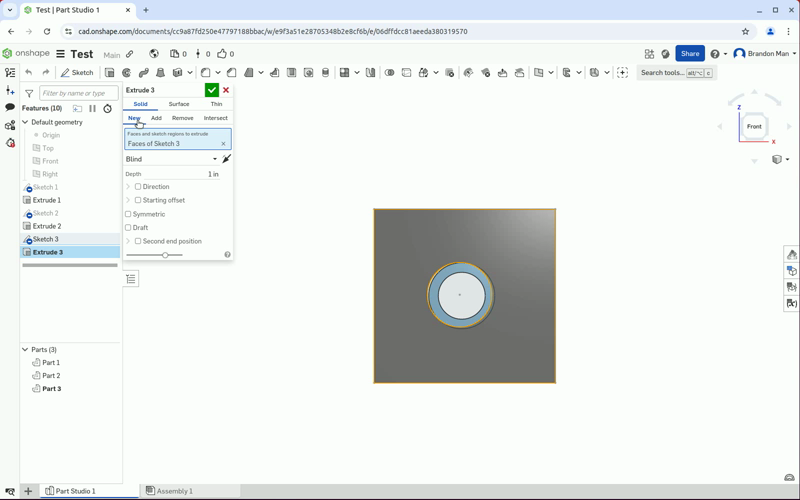
key(tab, 4)
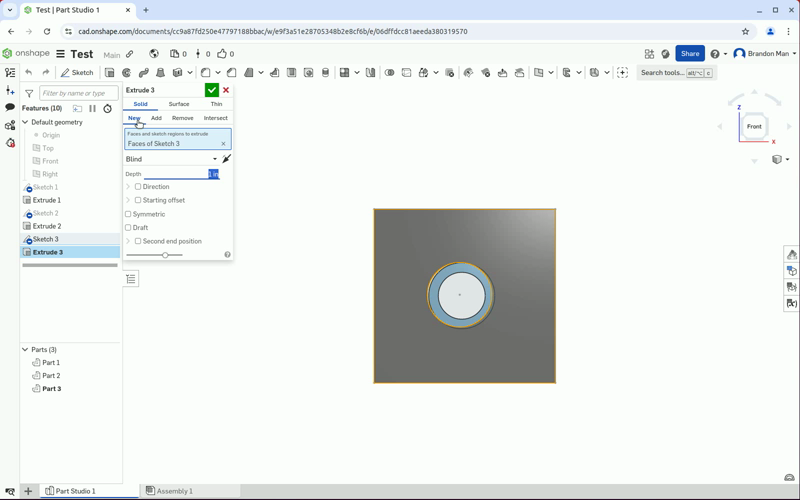
text(-11.554)
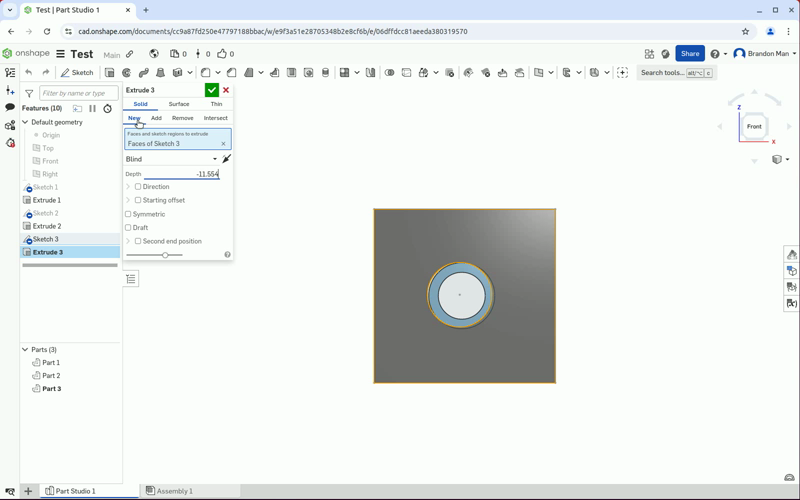
key(enter)
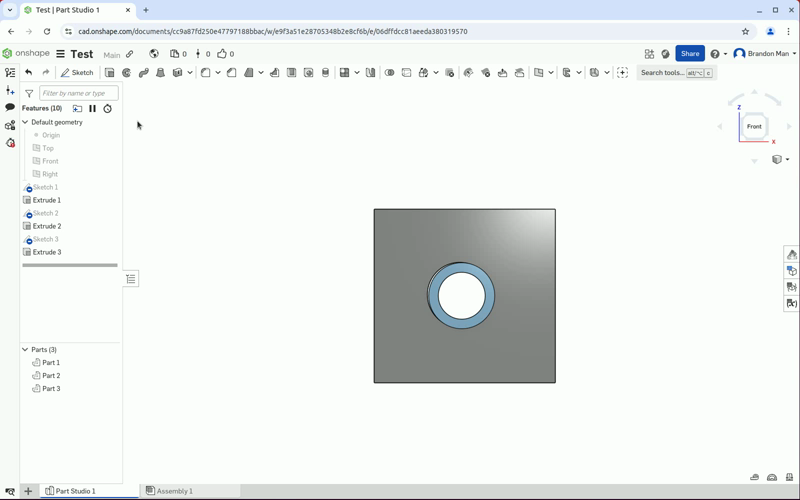
key(shift+h)
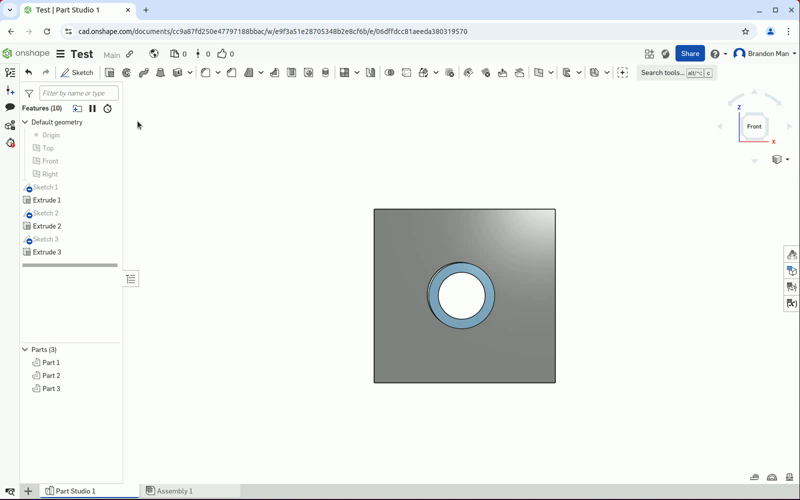
key(shift+h)
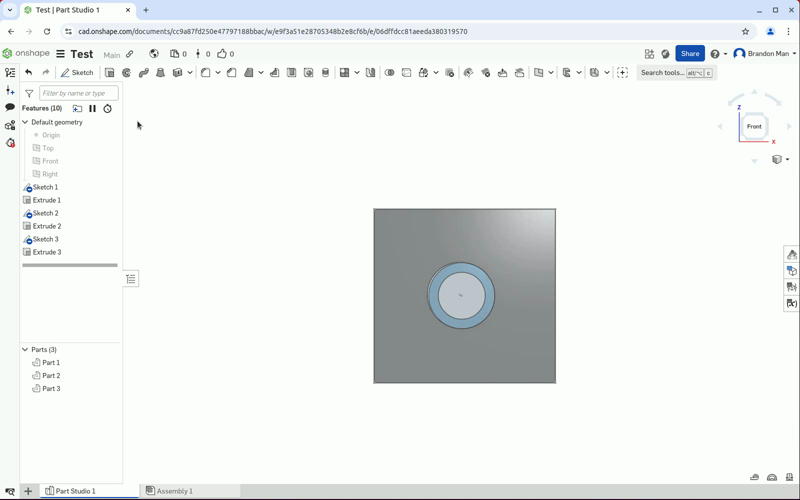
key(shift+7)
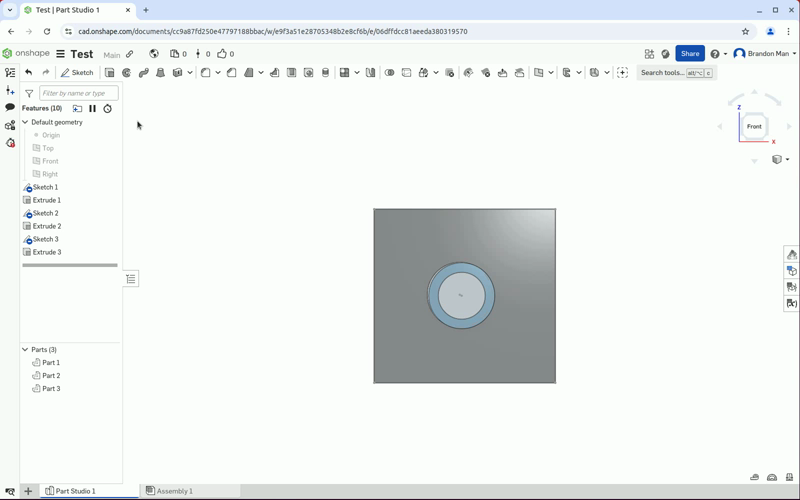
key(left, 2)
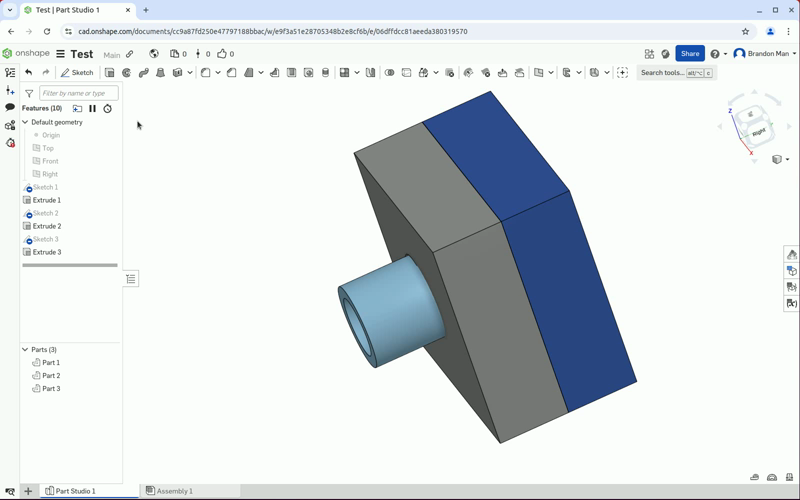
key(down, 2)
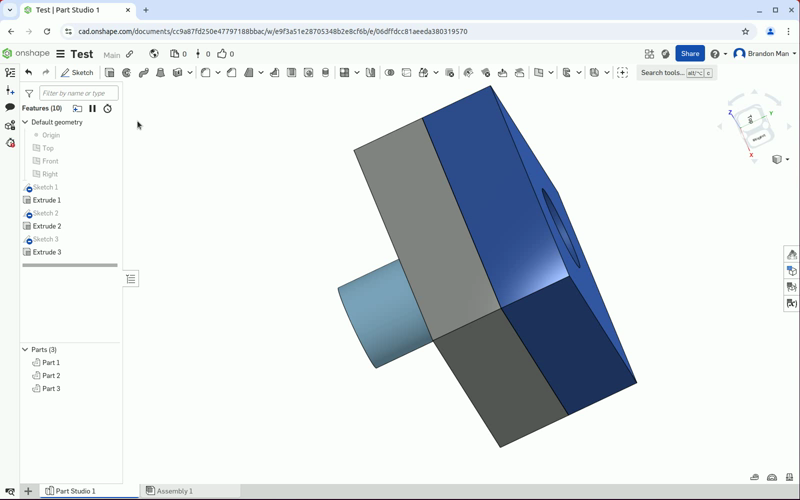
key(up, 2)
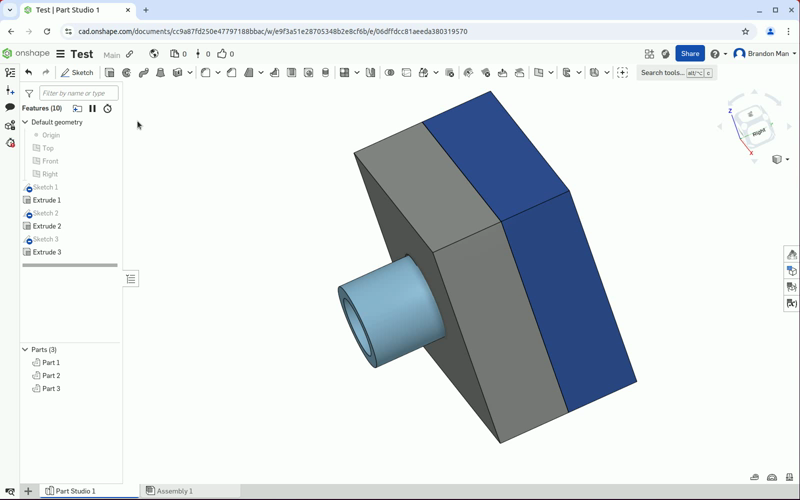
key(right, 2)
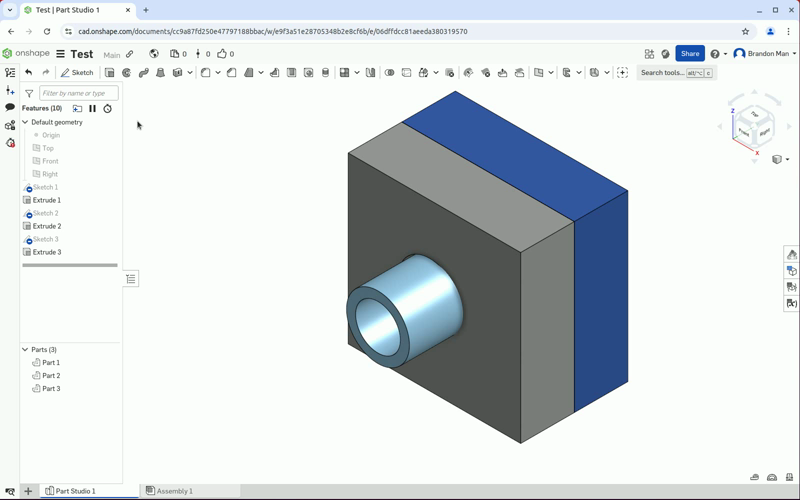
mouse_move(73, 189)
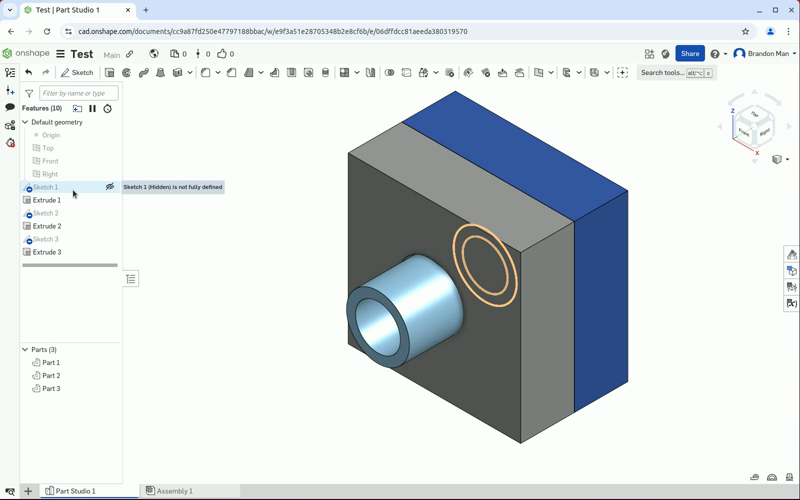
click(73, 189)